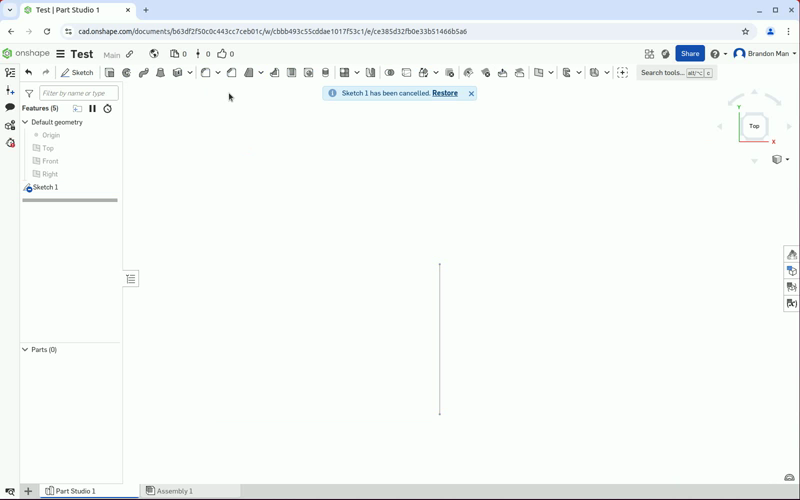
key(shift+h)
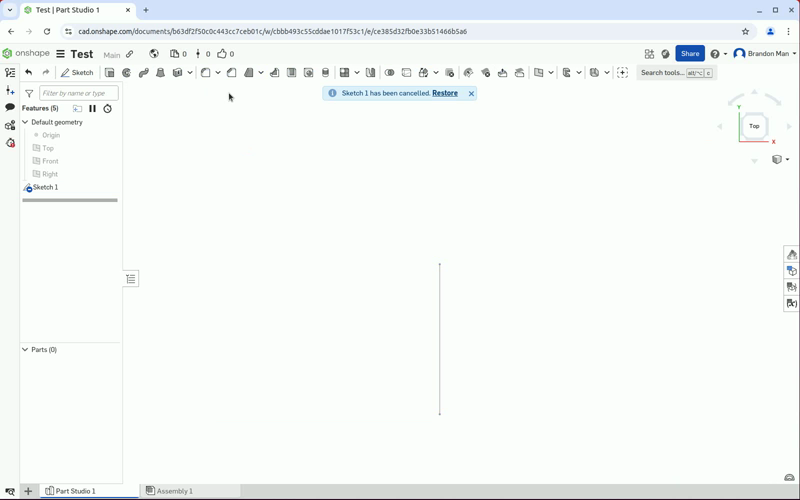
key(shift+s)
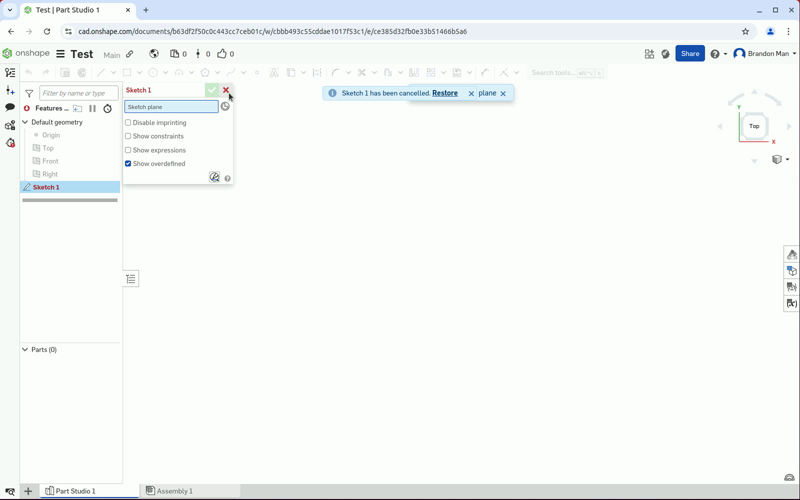
mouse_move(73, 150)
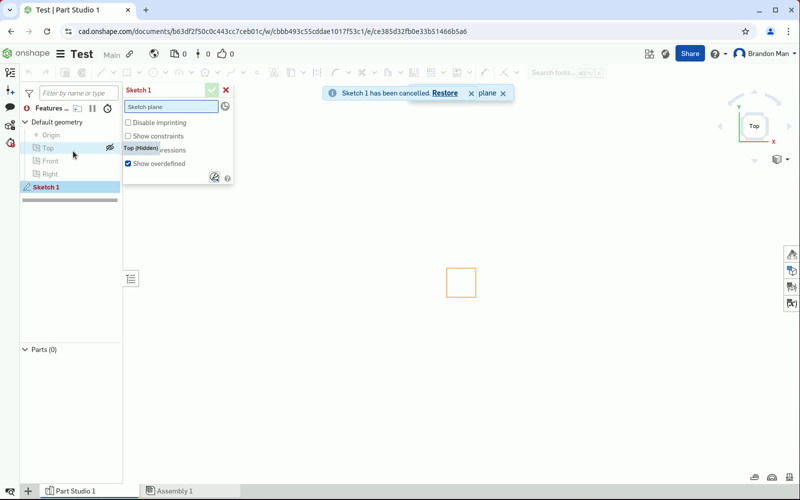
click(73, 150)
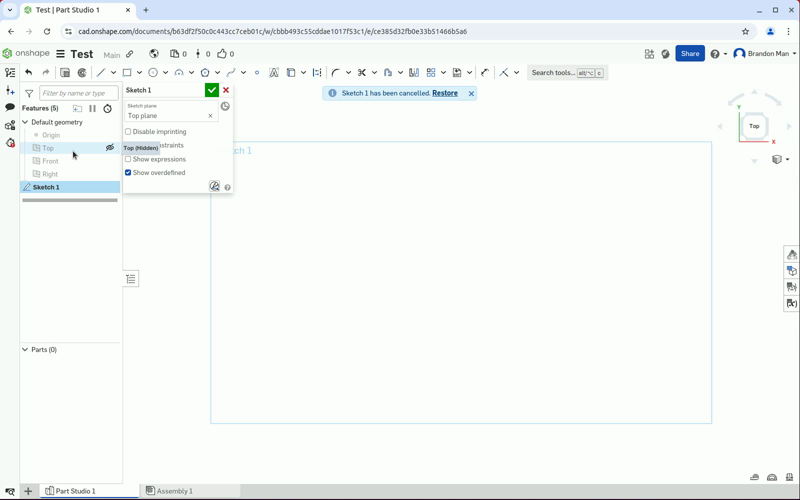
mouse_move(73, 352)
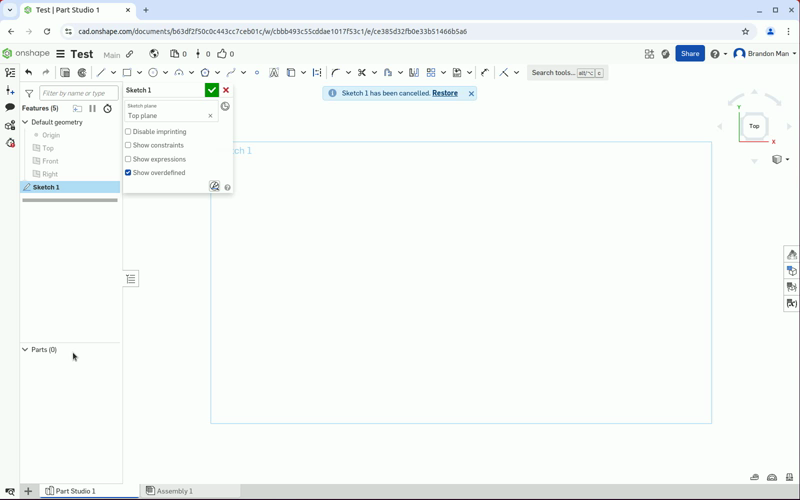
key(y)
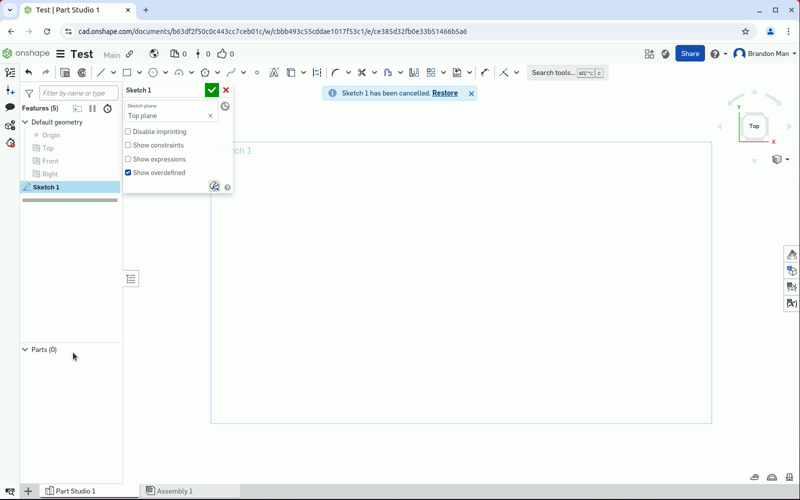
key(l)
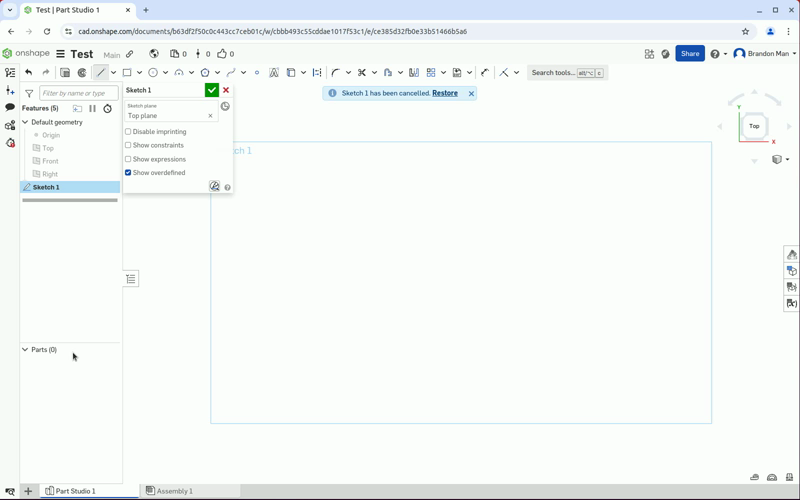
key_down(shift)
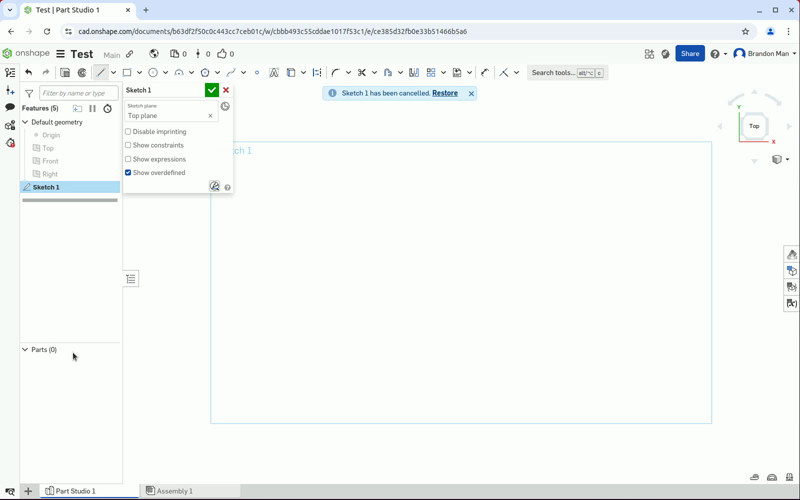
mouse_move(348, 395)
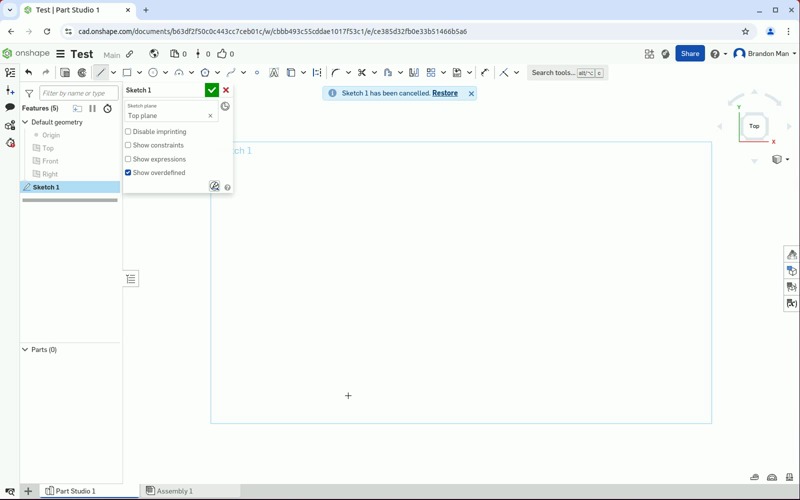
click(348, 395)
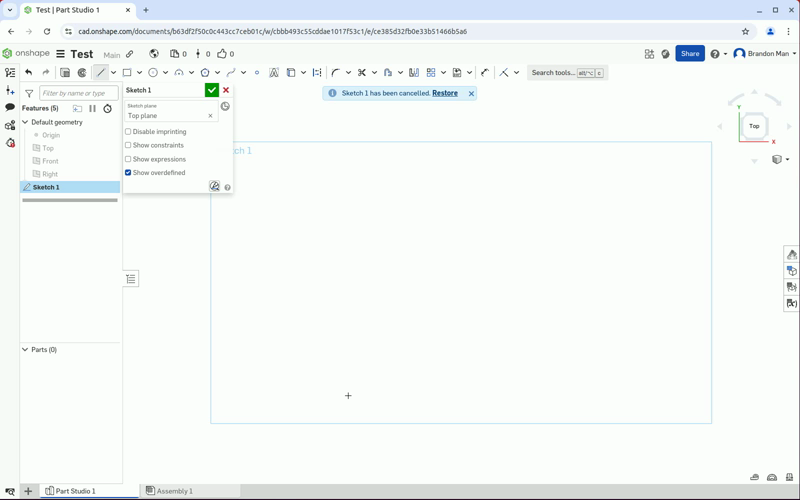
key_up(shift)
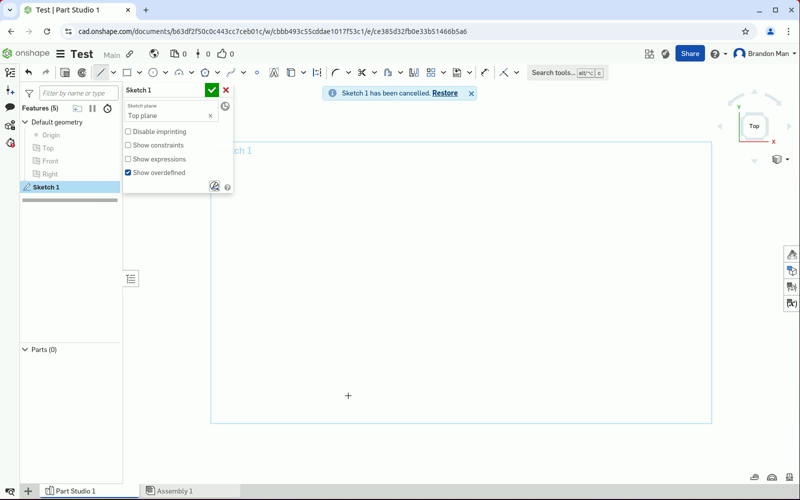
key_down(shift)
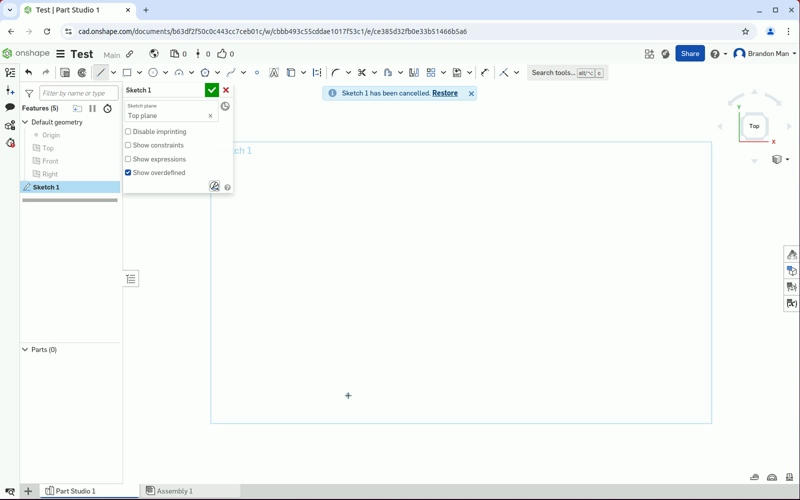
mouse_move(572, 395)
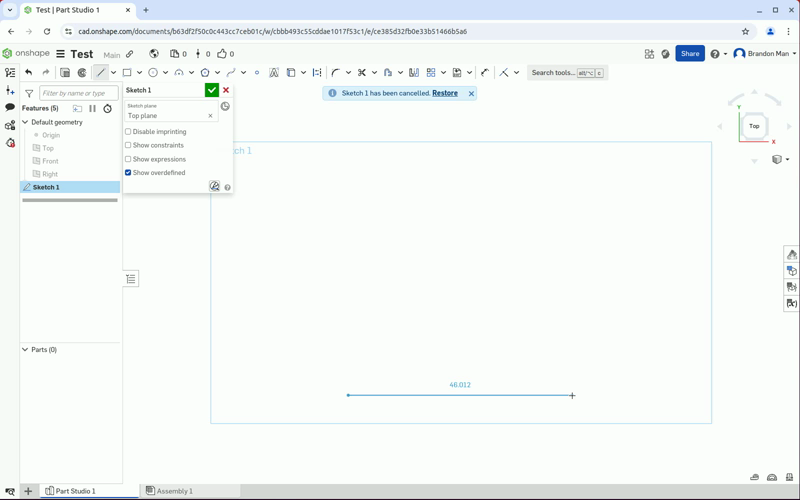
click(572, 395)
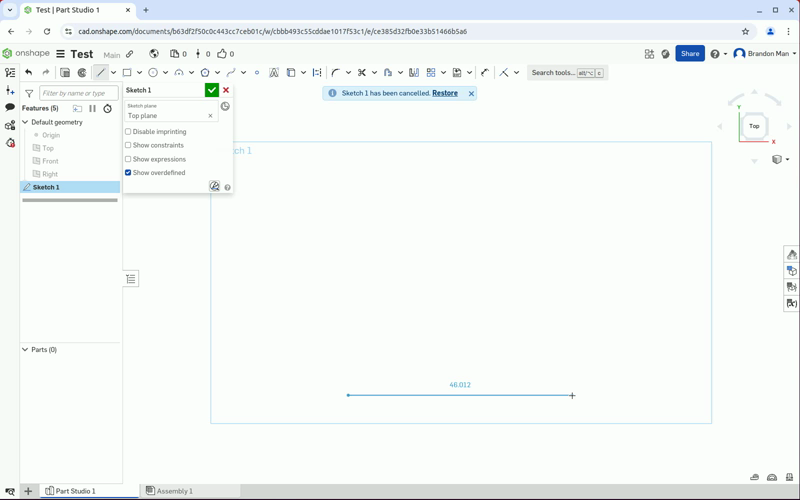
key_up(shift)
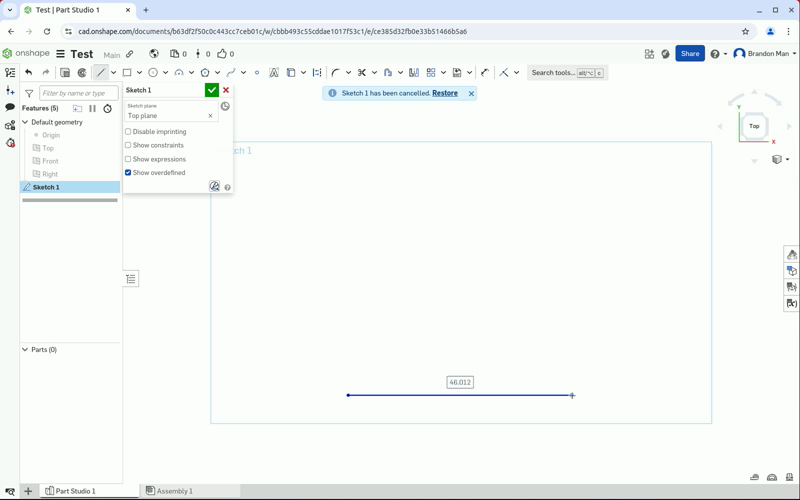
key_down(shift)
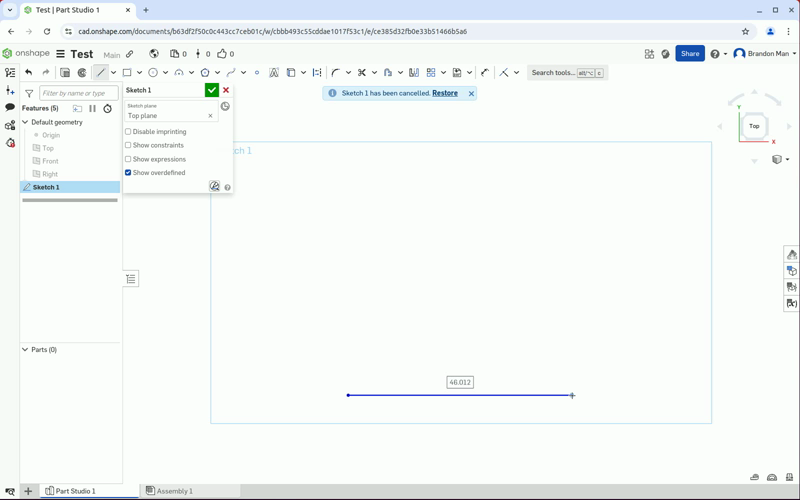
mouse_move(572, 171)
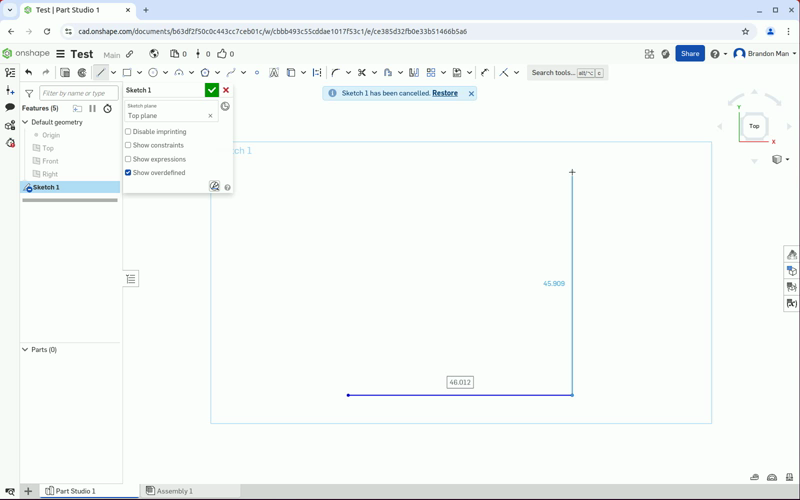
click(572, 171)
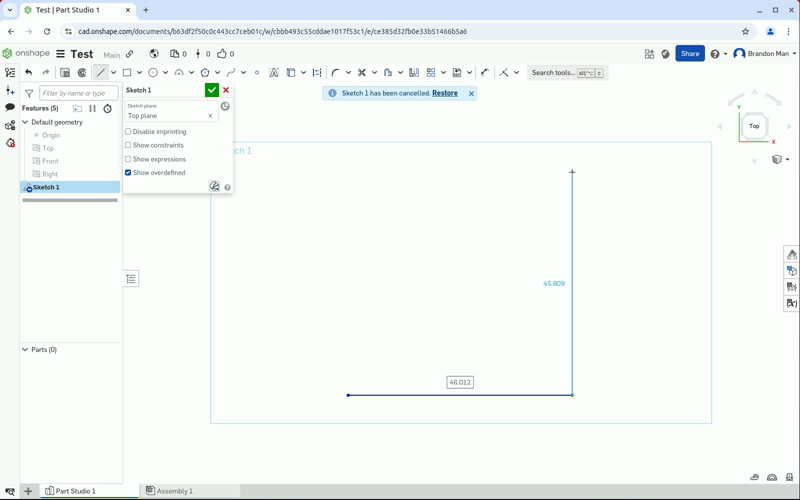
key_up(shift)
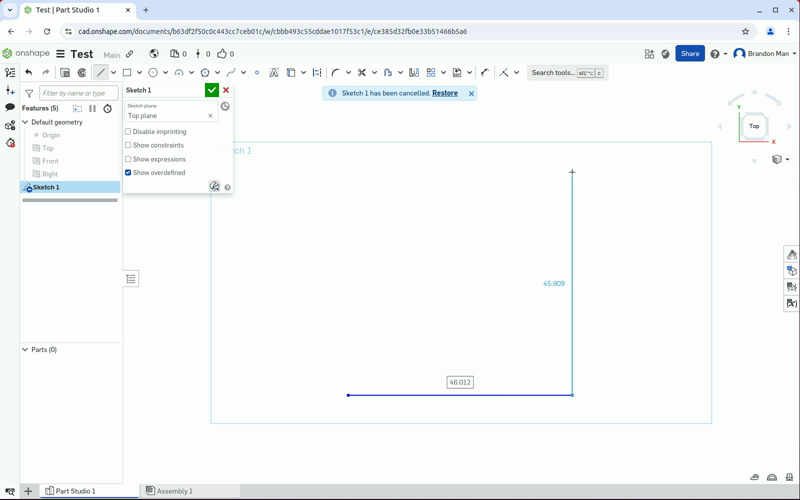
key_down(shift)
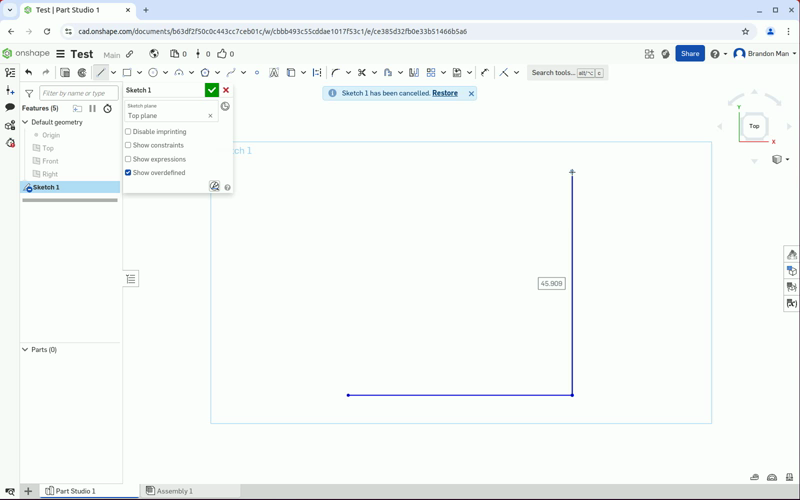
mouse_move(348, 171)
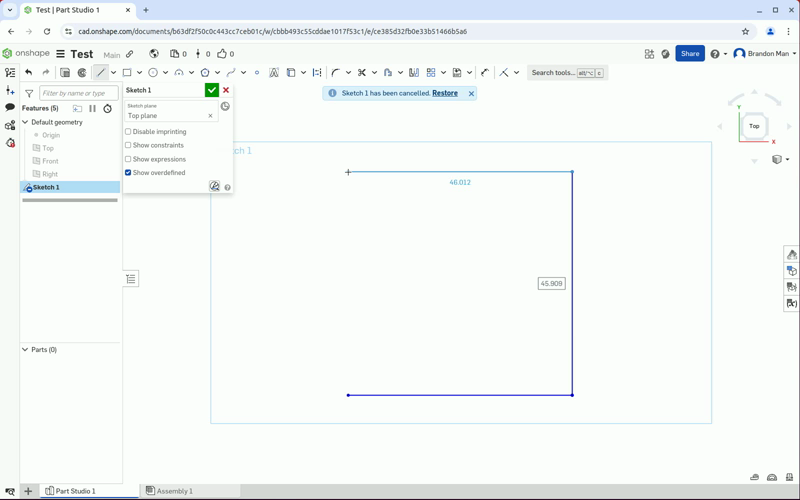
click(348, 171)
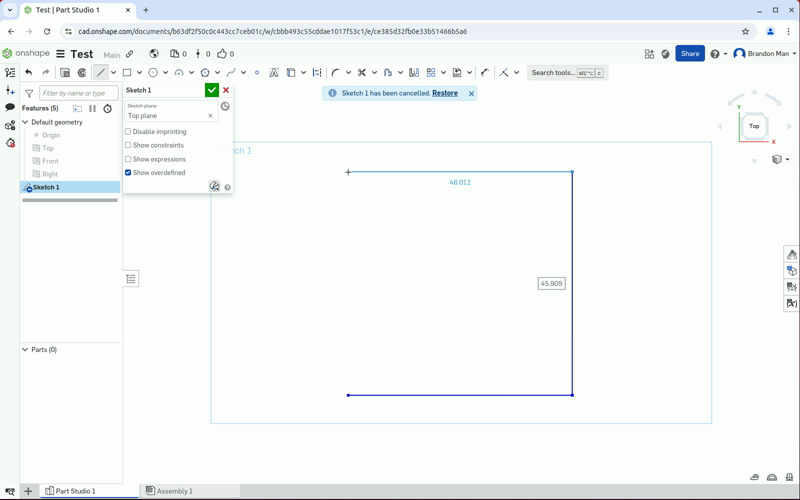
key_up(shift)
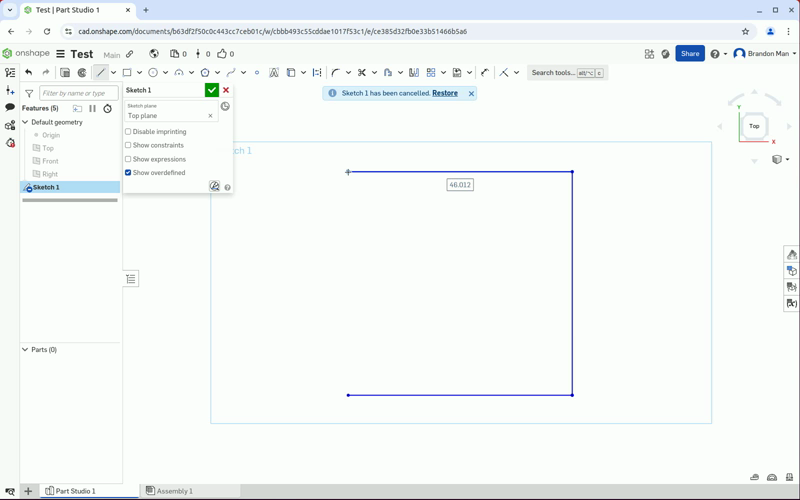
key_down(shift)
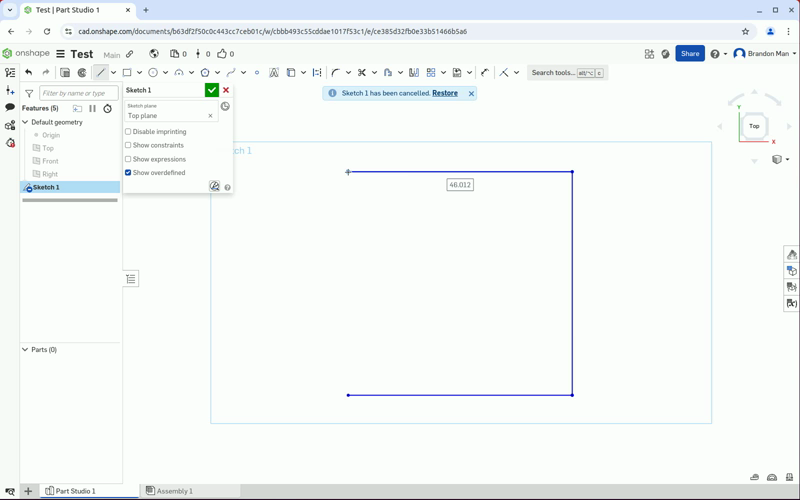
mouse_move(348, 395)
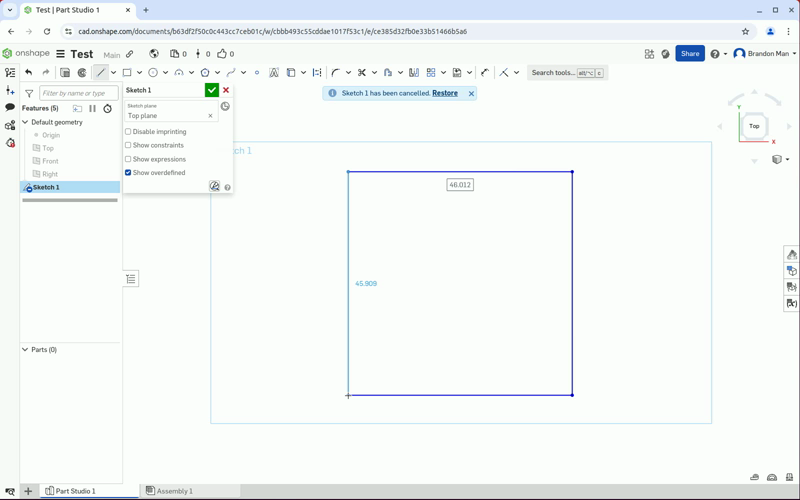
key_up(shift)
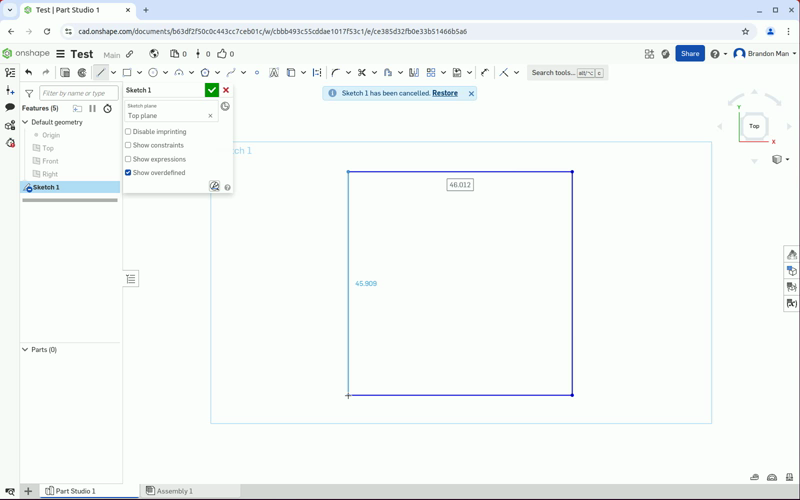
click(348, 395)
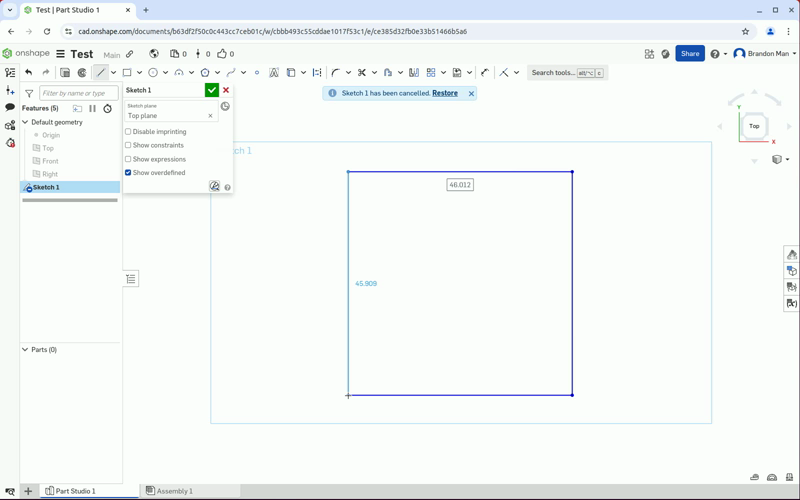
key(esc)
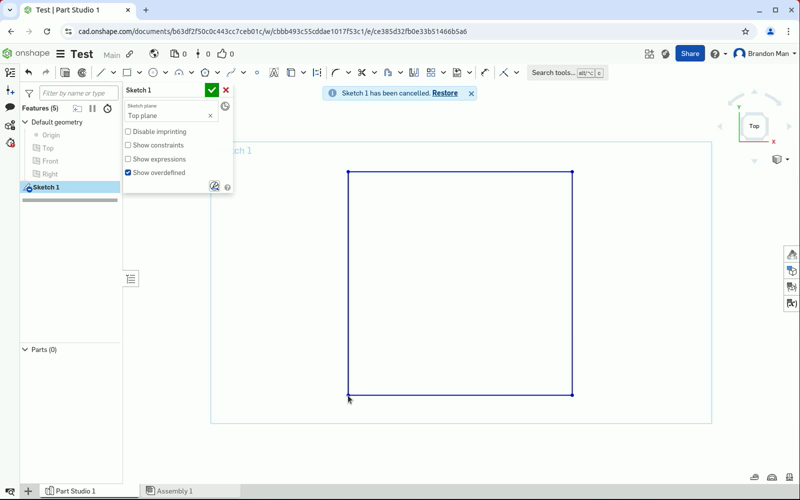
mouse_move(450, 229)
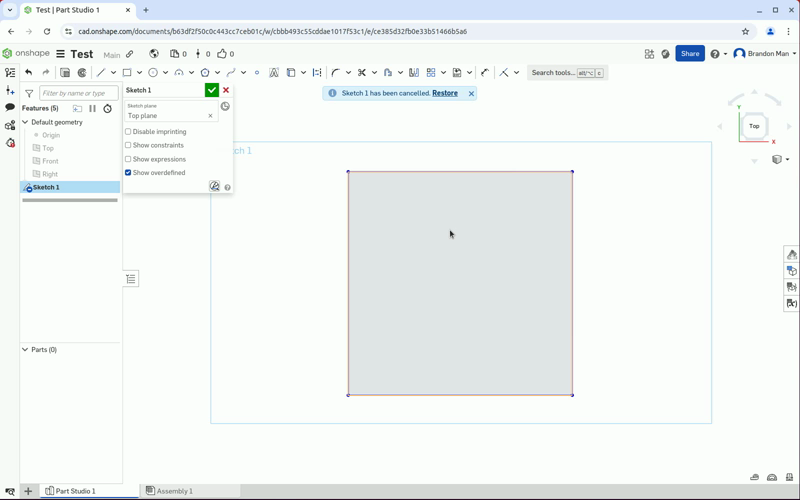
click(450, 229)
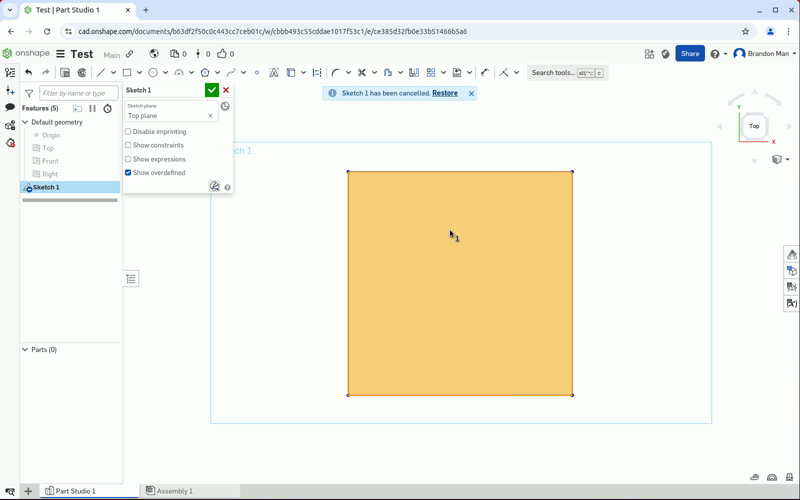
mouse_move(73, 352)
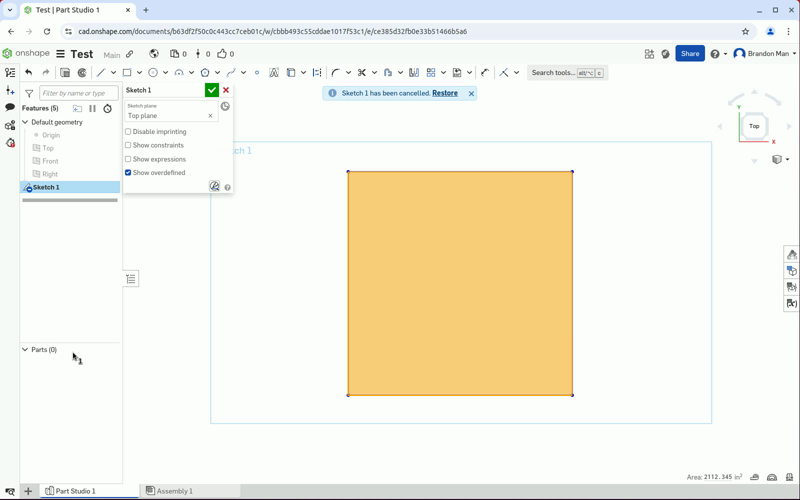
key(shift+y)
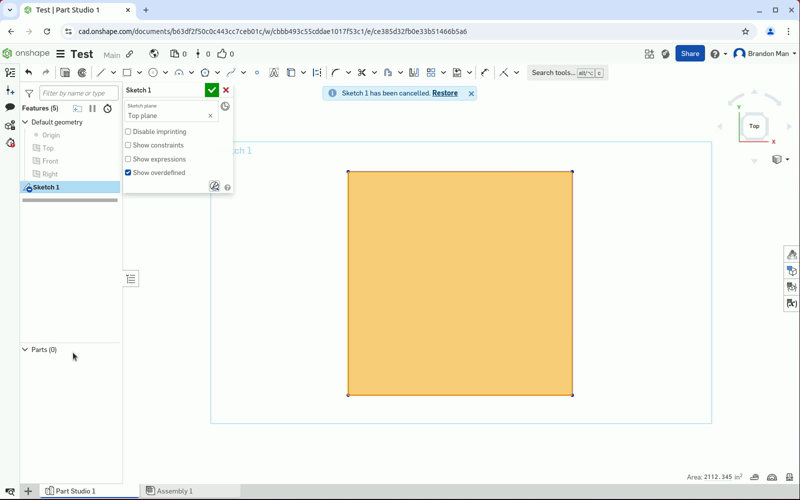
key(shift+e)
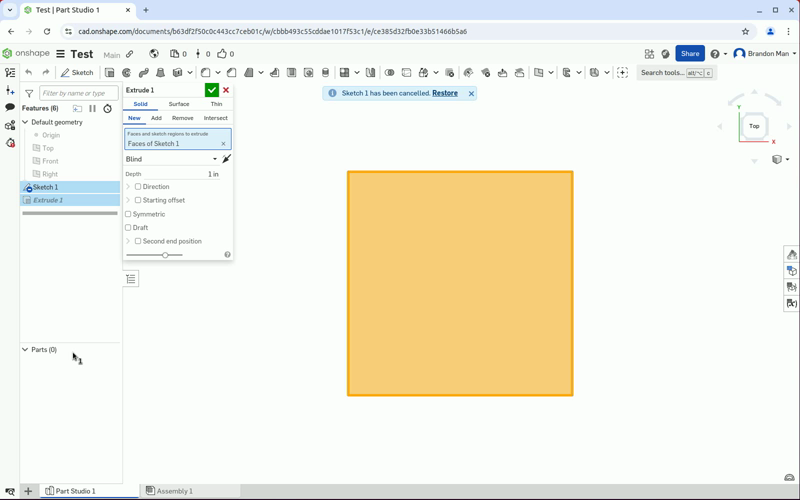
mouse_move(143, 106)
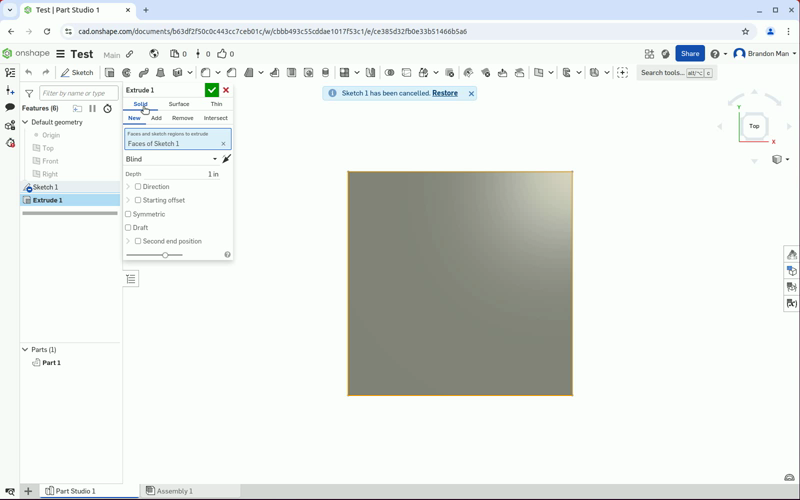
click(143, 106)
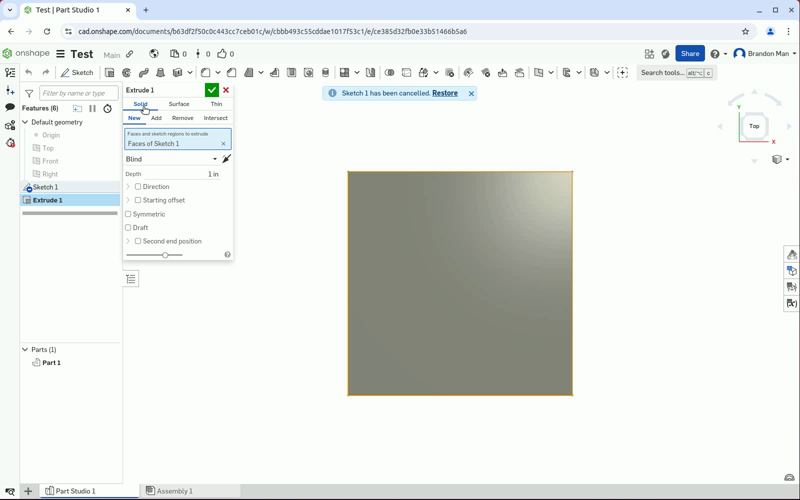
mouse_move(137, 120)
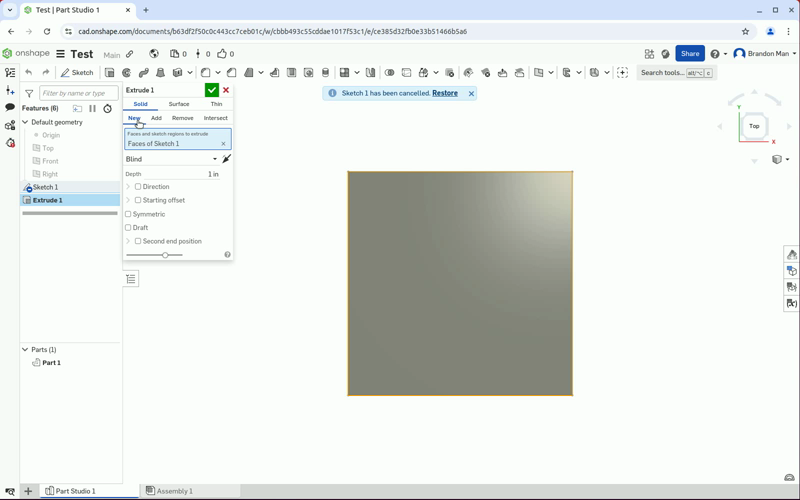
click(137, 120)
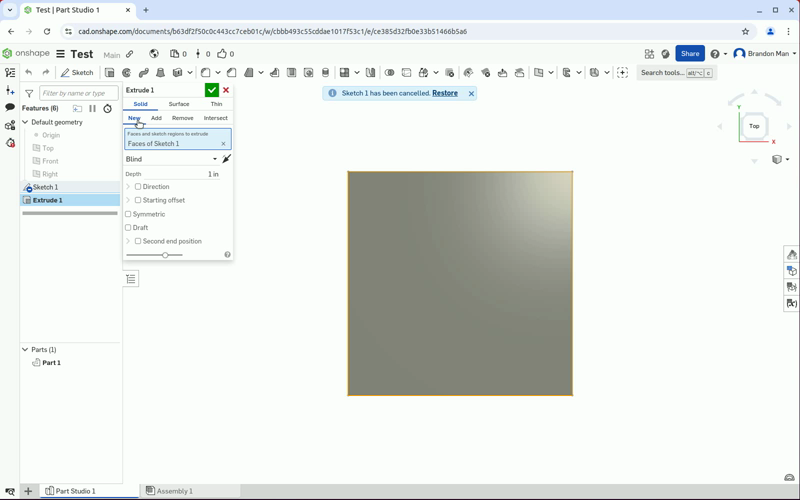
key(tab, 4)
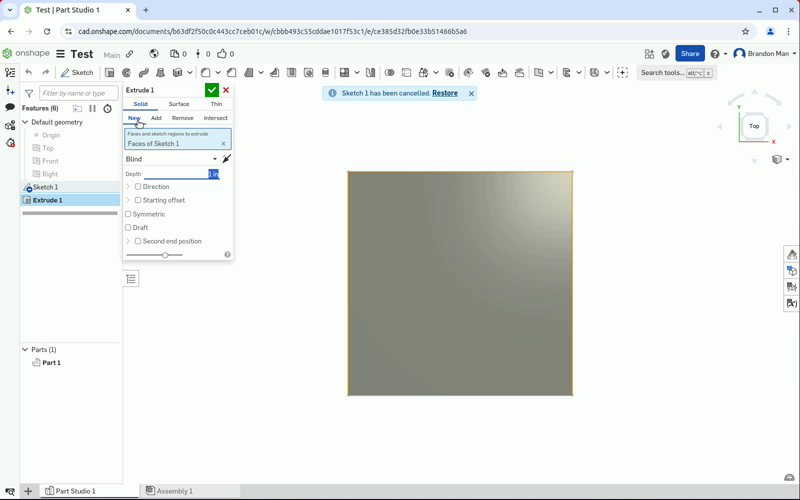
text(1.926)
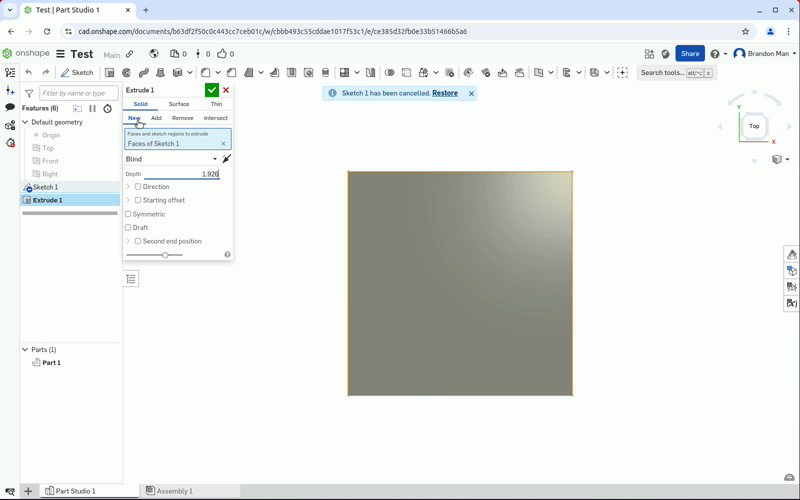
key(enter)
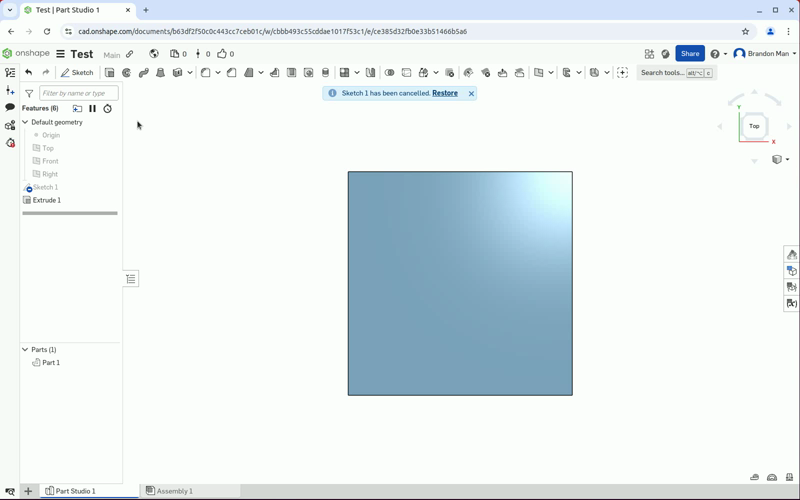
key(shift+h)
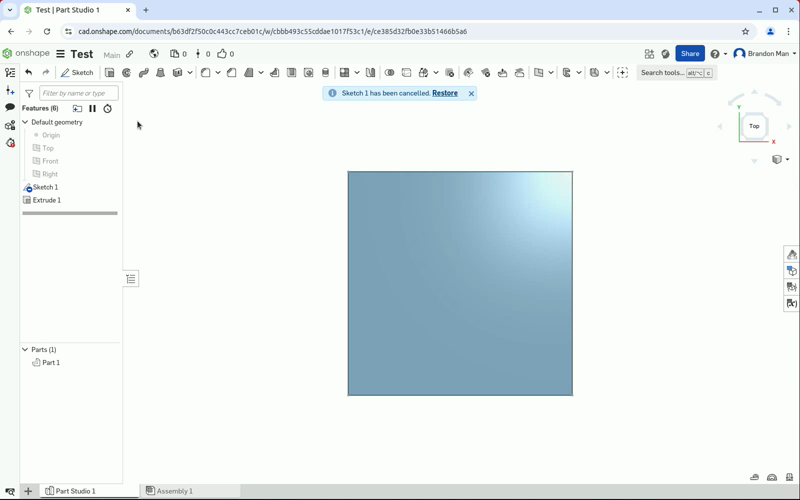
key(shift+h)
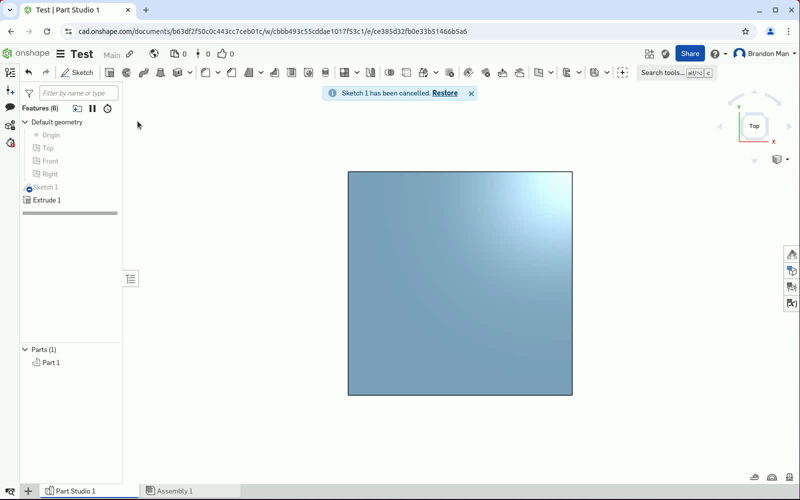
mouse_move(73, 189)
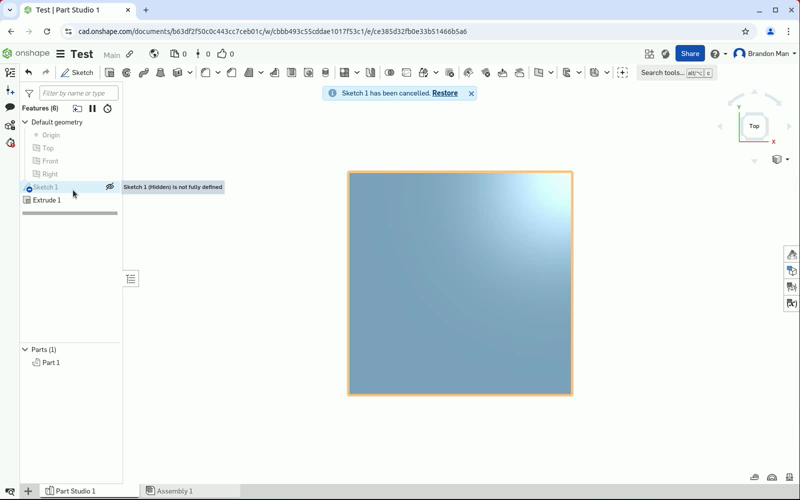
click(73, 189)
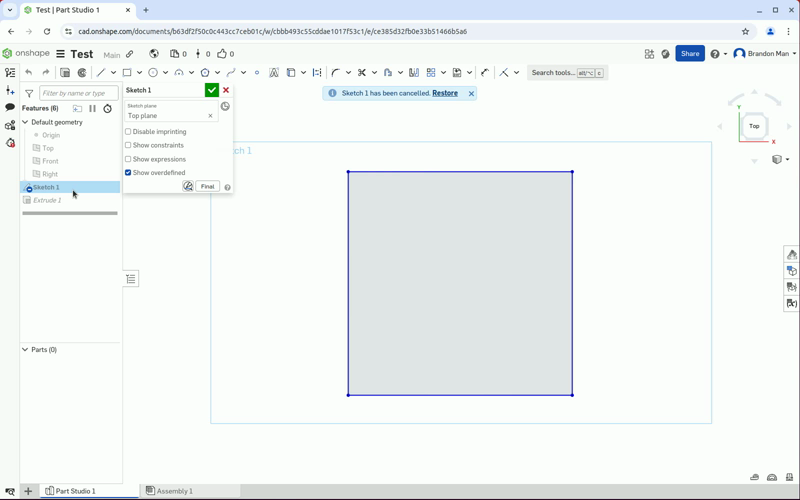
mouse_move(229, 92)
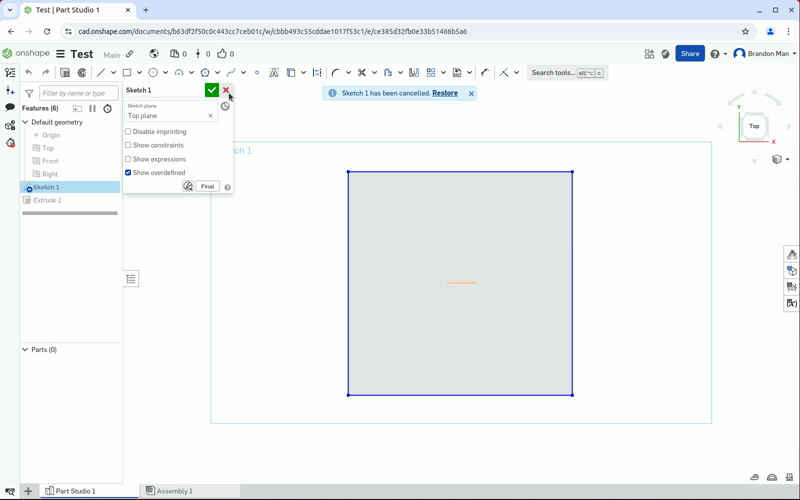
click(229, 92)
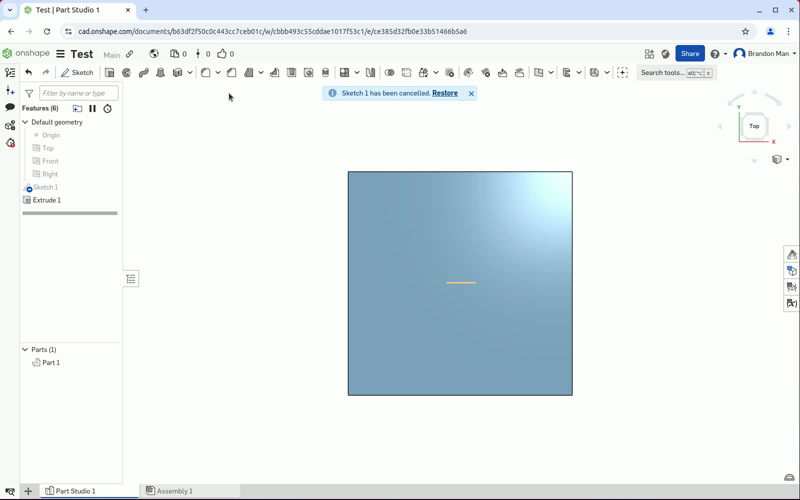
mouse_move(541, 75)
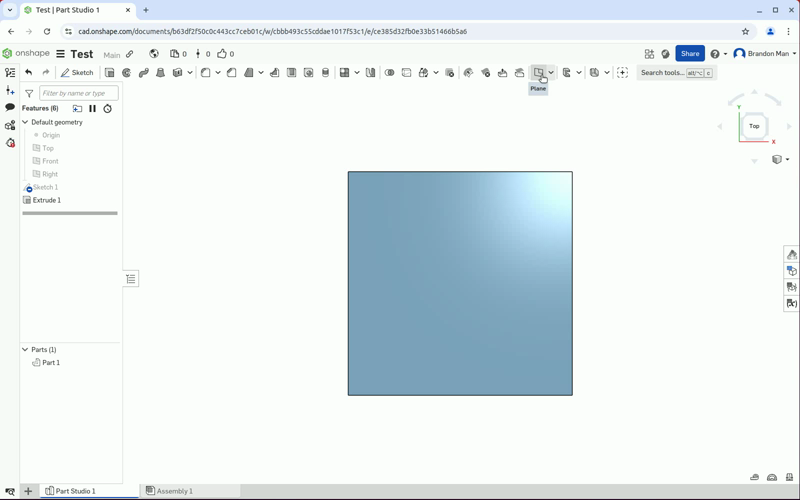
click(541, 75)
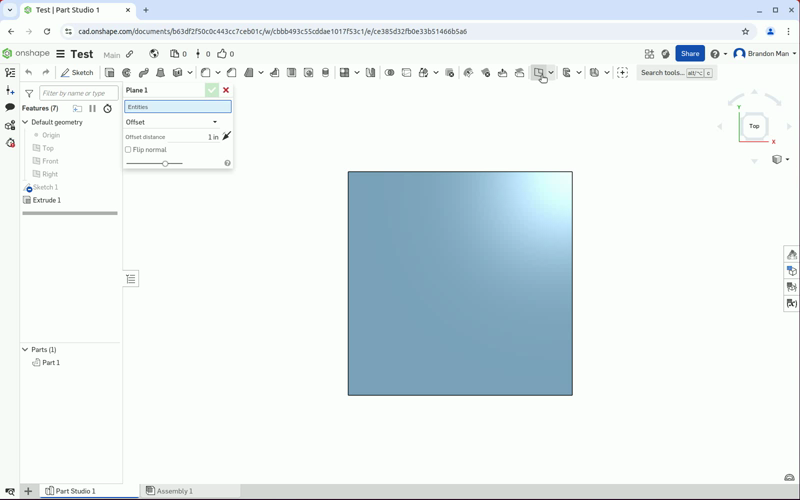
mouse_move(73, 150)
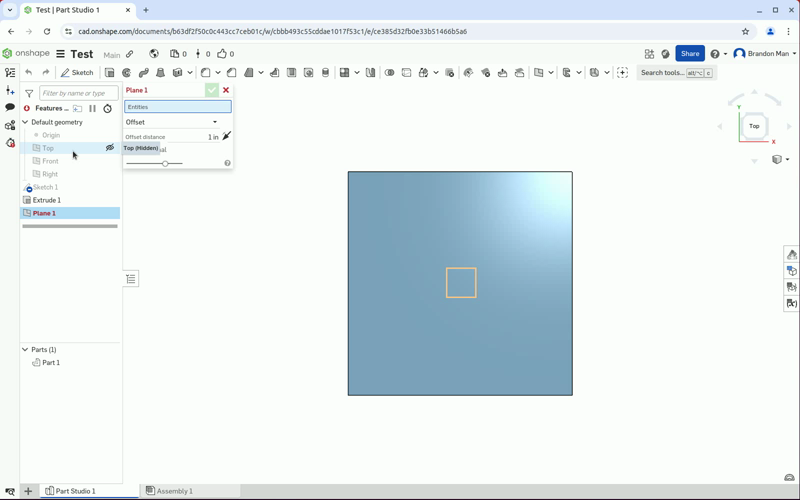
click(73, 150)
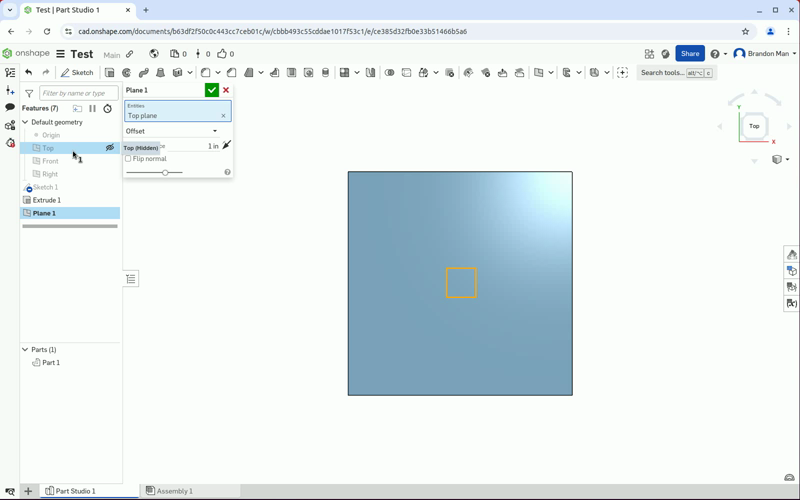
key(tab, 2)
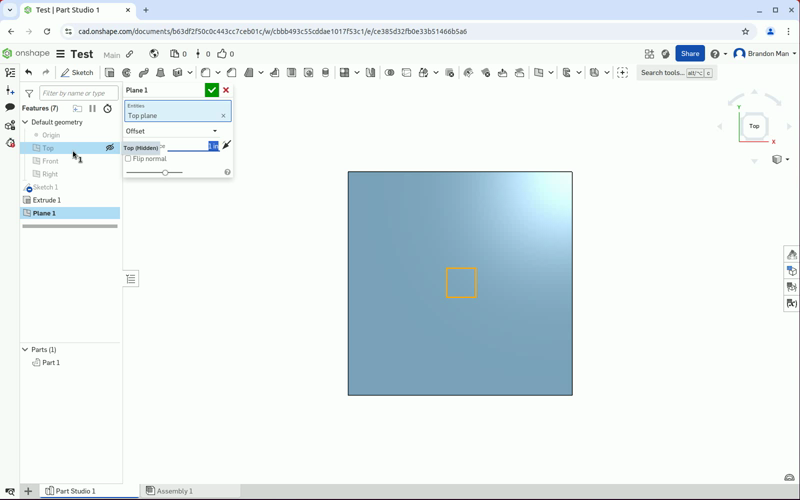
text(1.91)
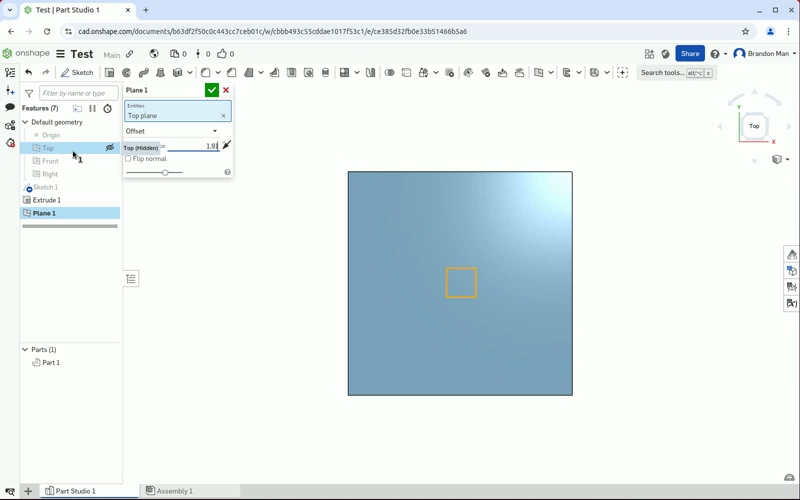
key(enter, 2)
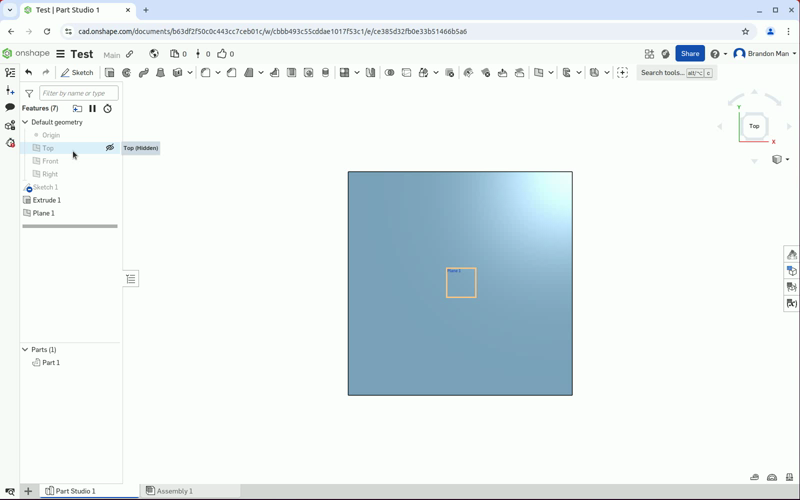
key(shift+s)
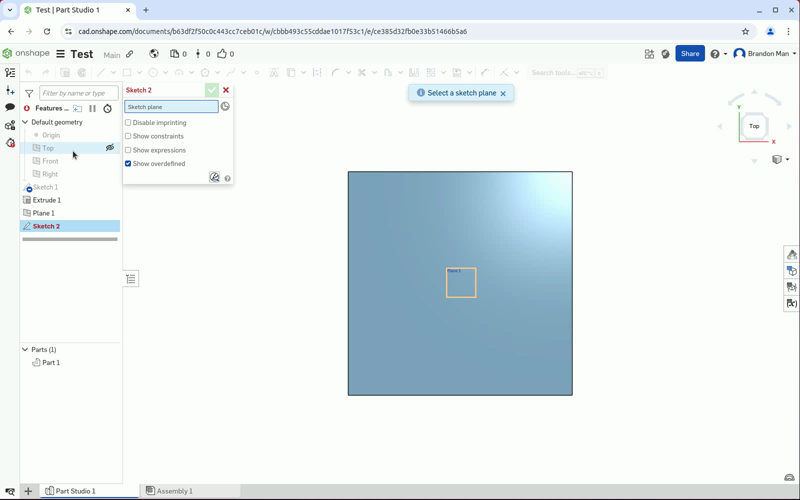
mouse_move(73, 215)
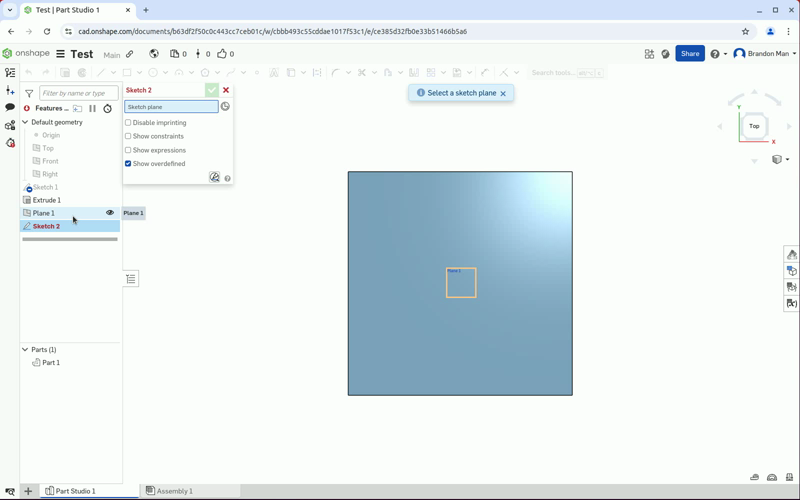
click(73, 215)
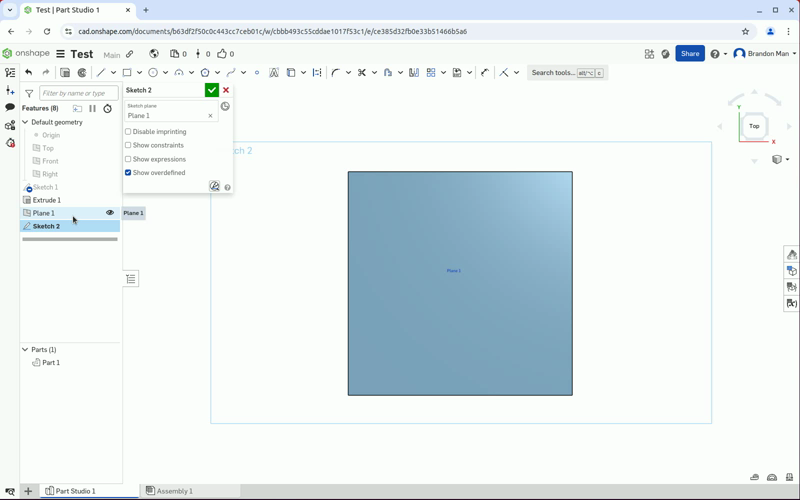
mouse_move(73, 352)
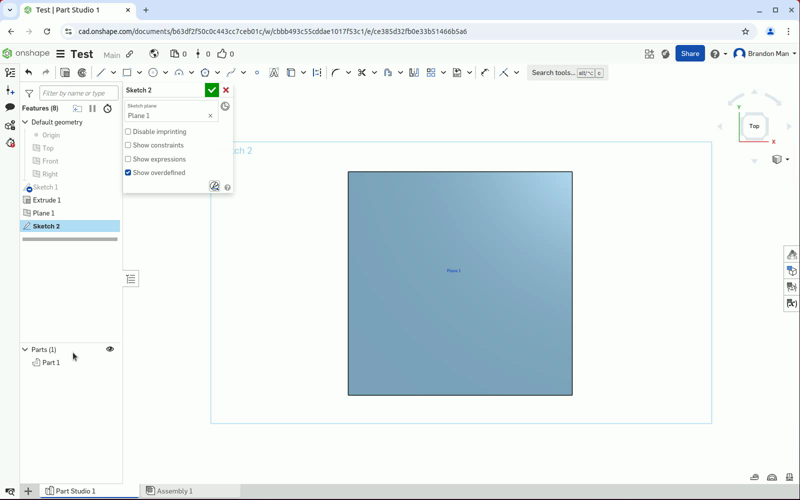
key(y)
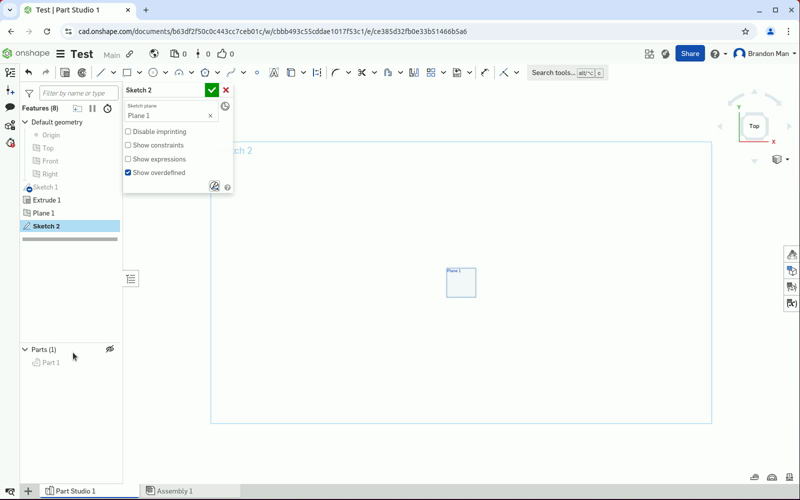
key(l)
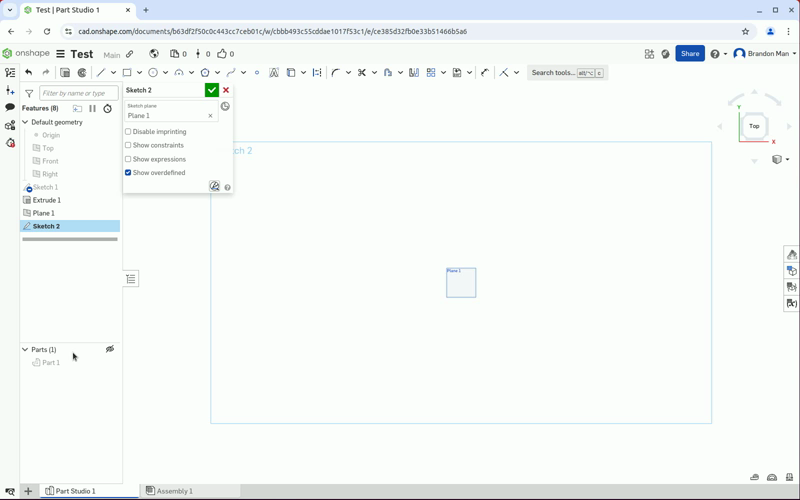
key_down(shift)
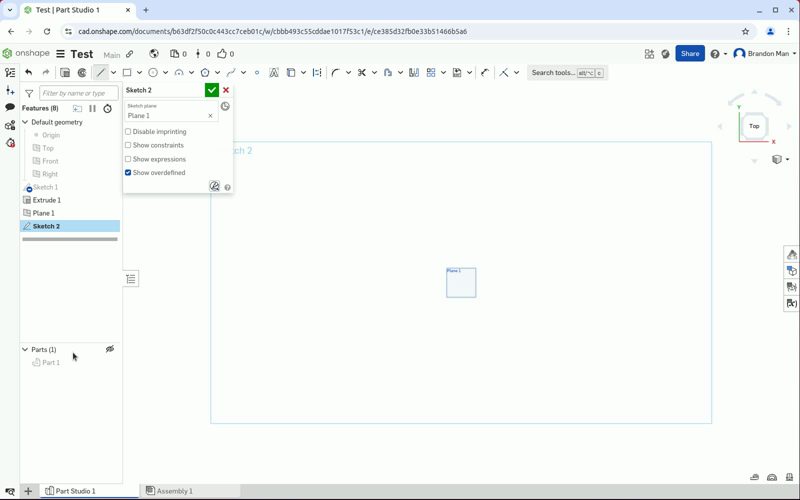
mouse_move(363, 288)
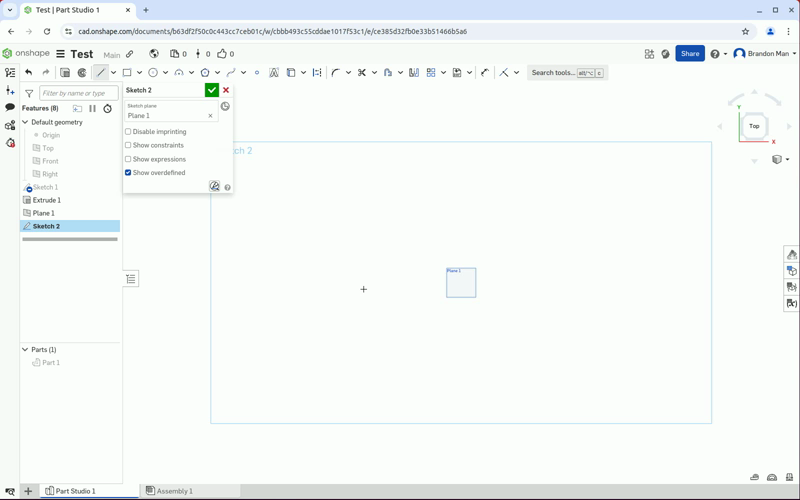
click(363, 288)
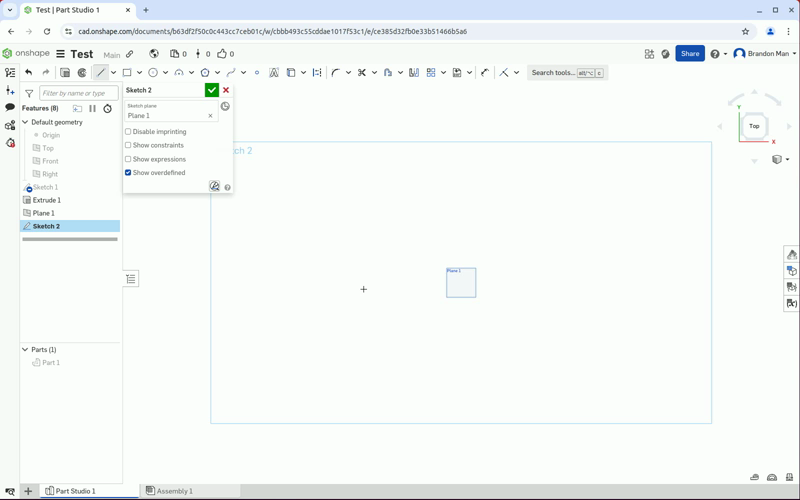
key_up(shift)
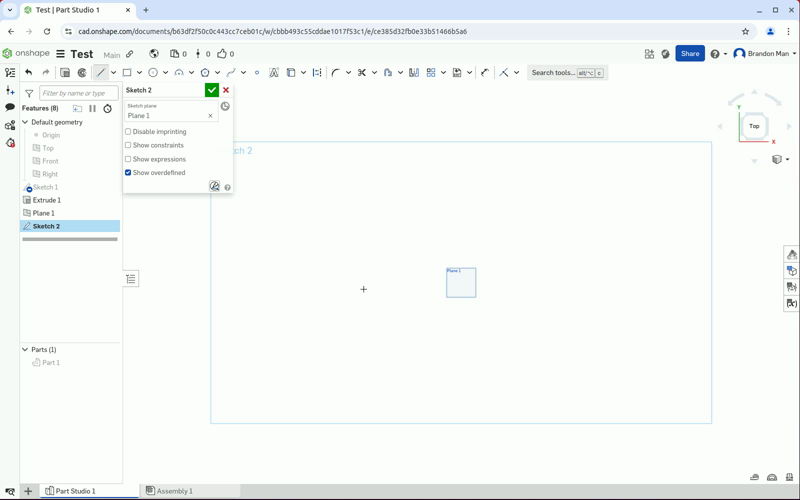
key_down(shift)
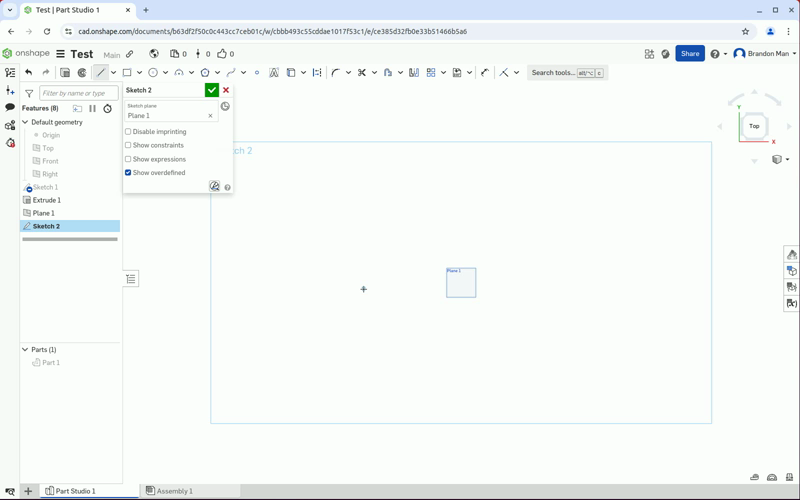
mouse_move(556, 288)
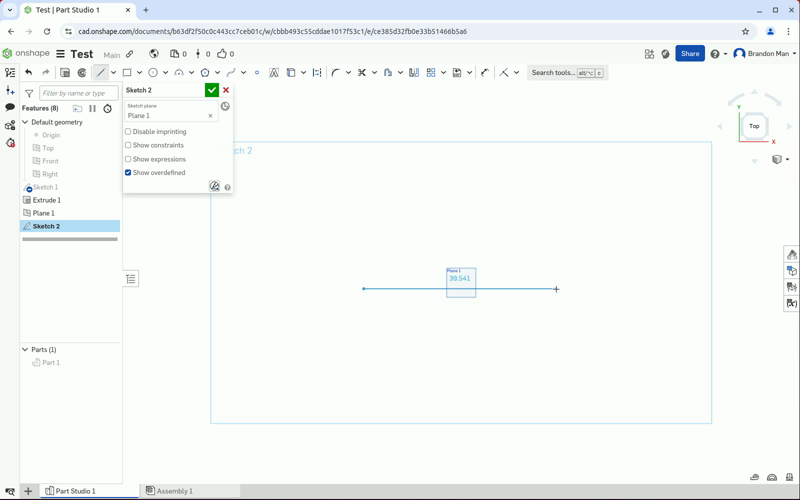
click(556, 288)
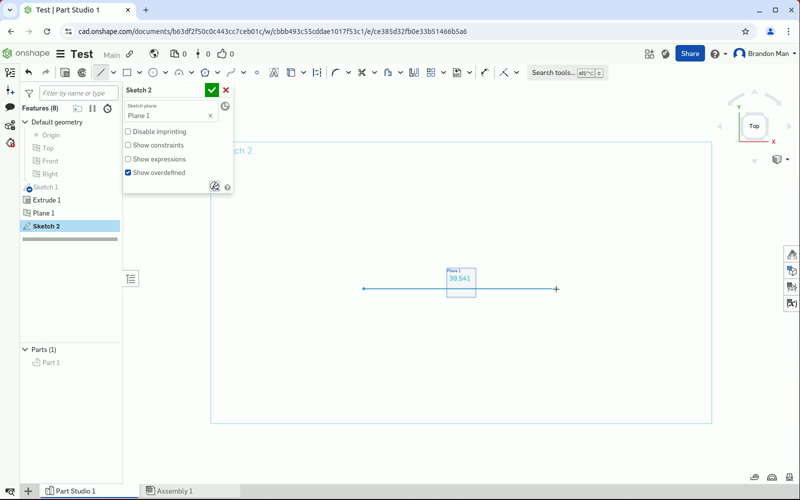
key_up(shift)
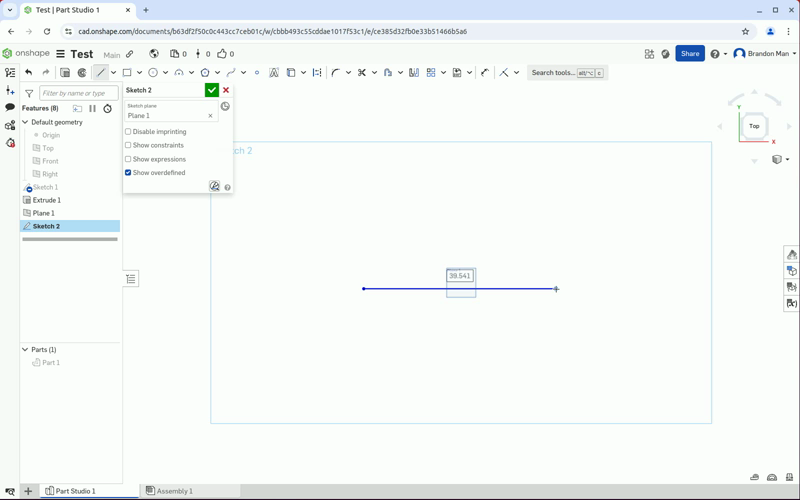
key_down(shift)
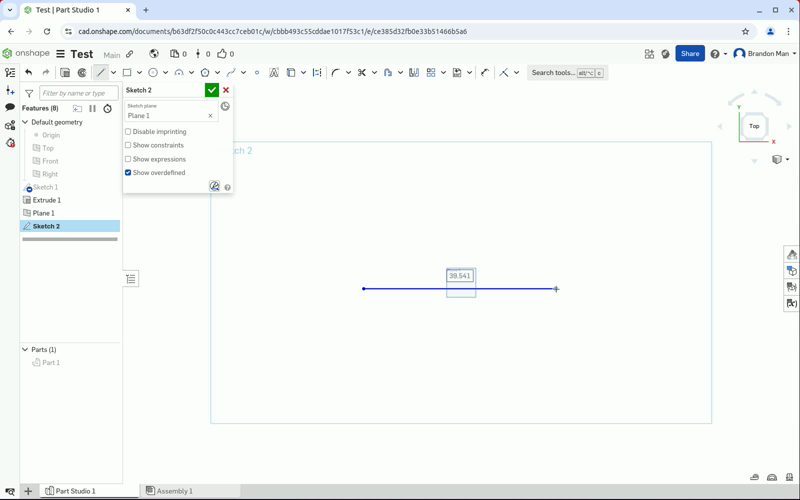
mouse_move(586, 288)
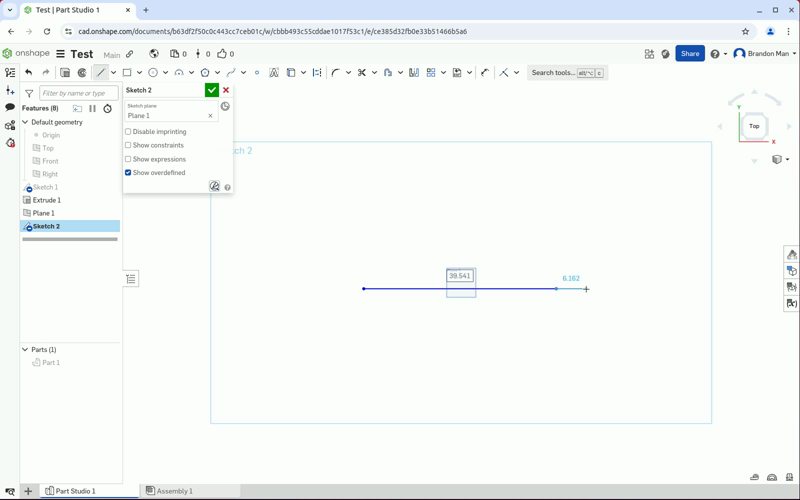
mouse_move(556, 278)
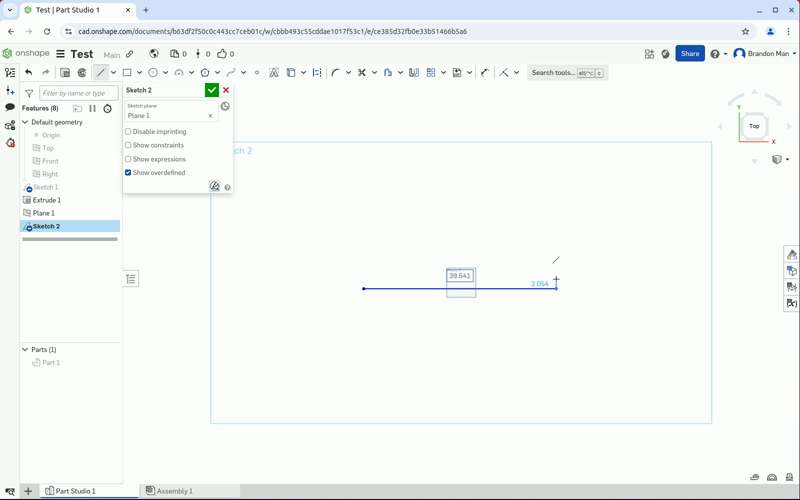
click(556, 278)
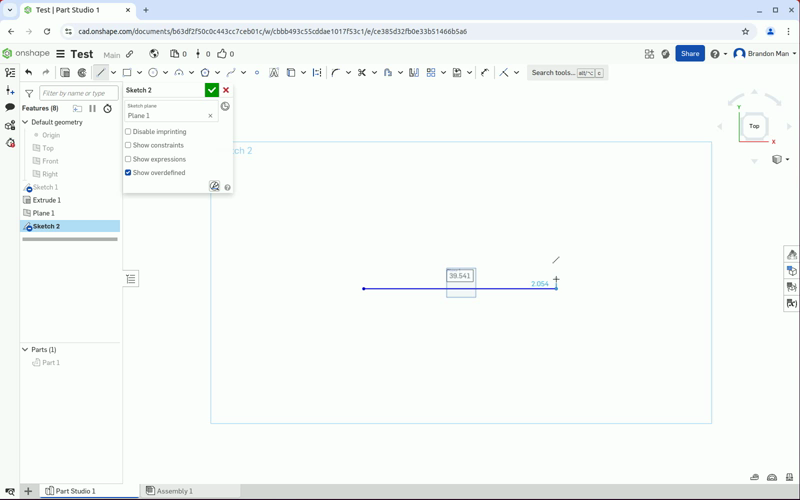
key_up(shift)
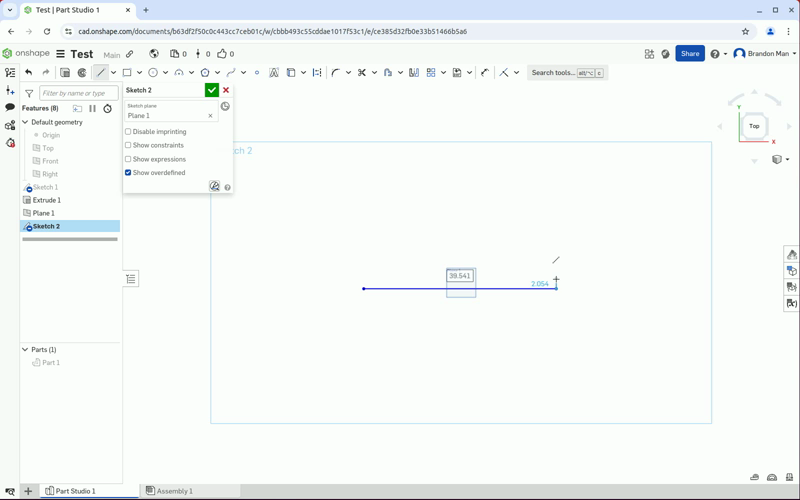
key_down(shift)
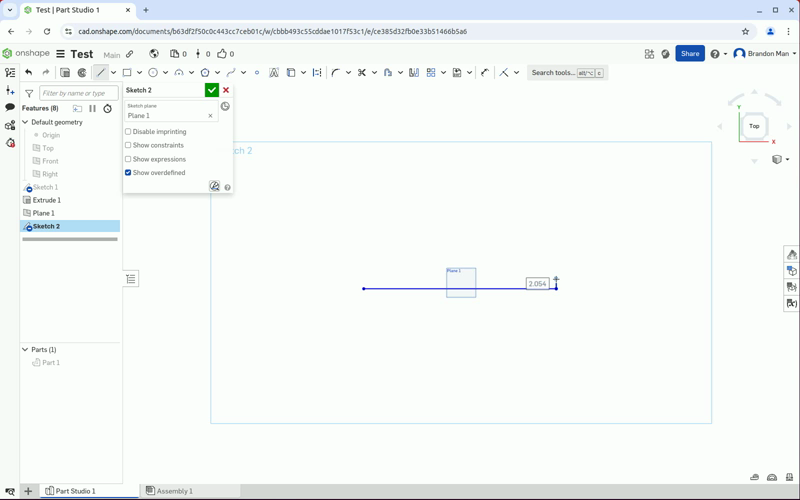
mouse_move(363, 278)
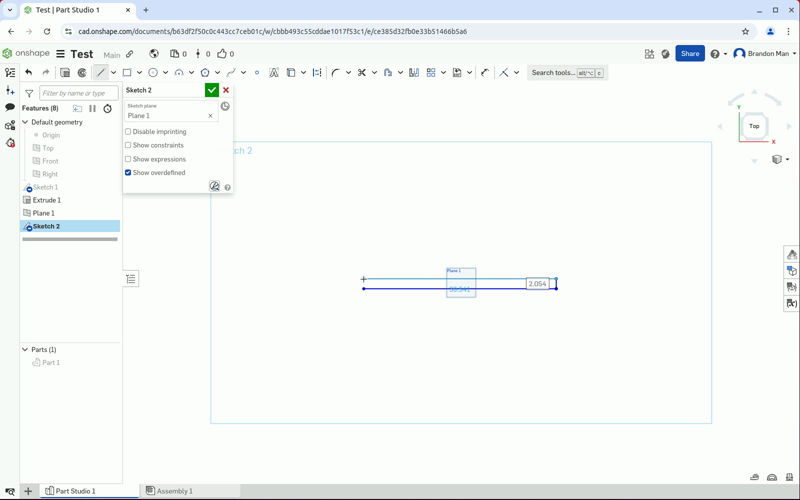
click(363, 278)
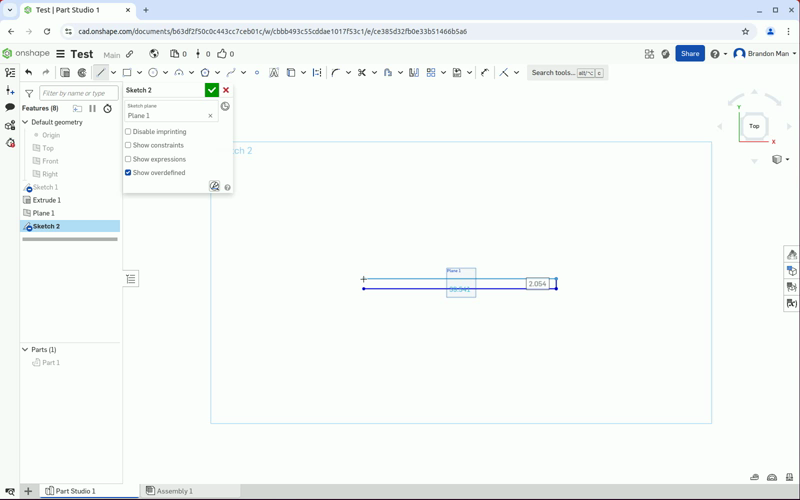
key_up(shift)
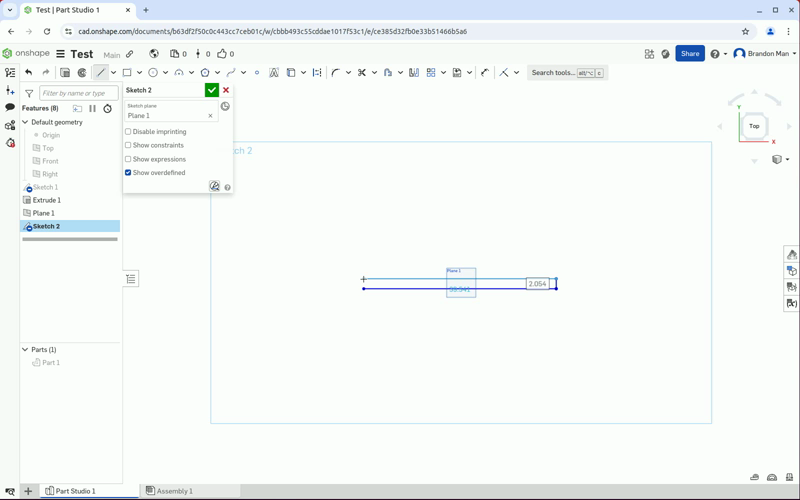
mouse_move(393, 278)
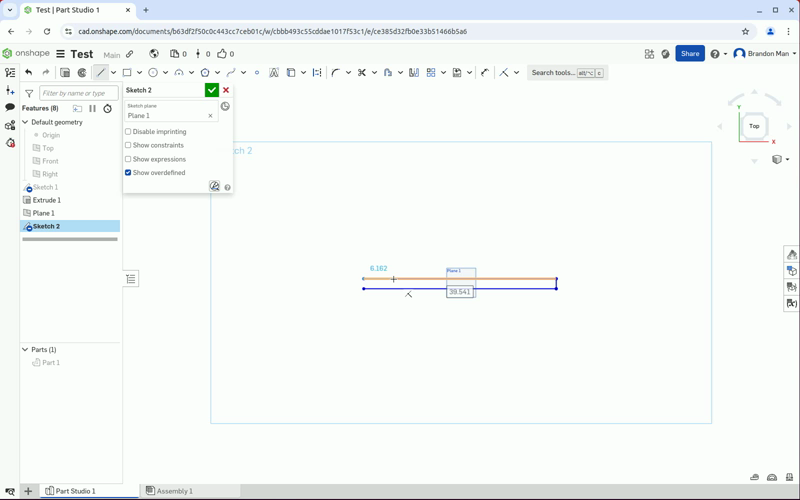
key_down(shift)
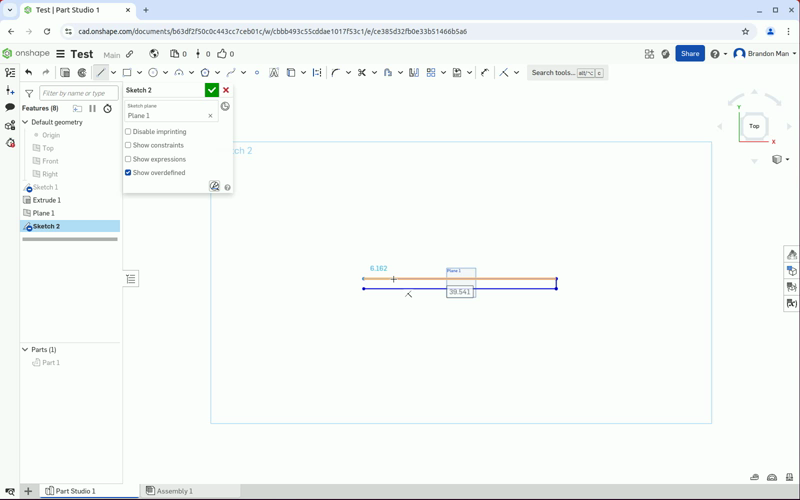
mouse_move(363, 288)
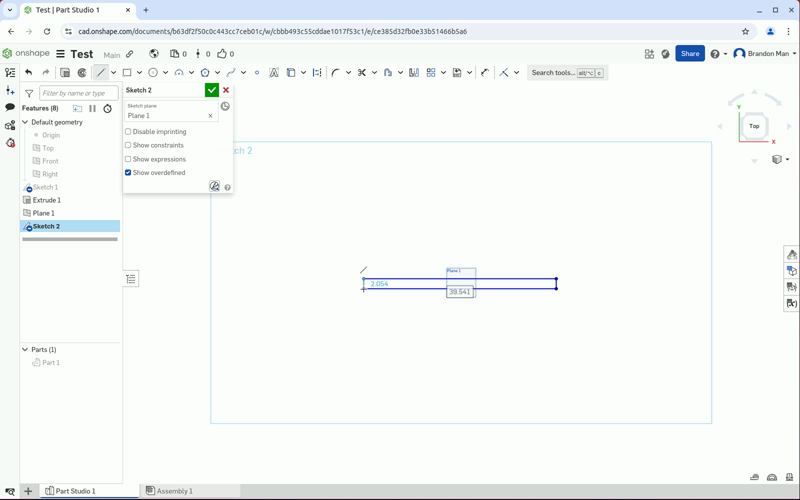
key_up(shift)
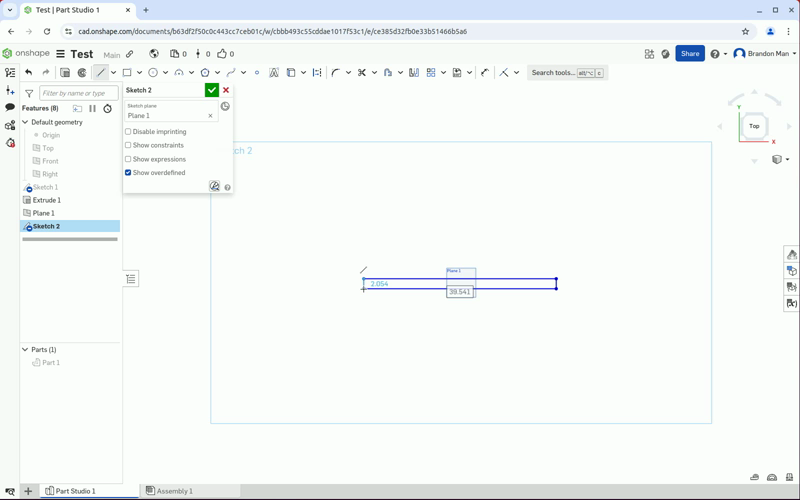
click(363, 288)
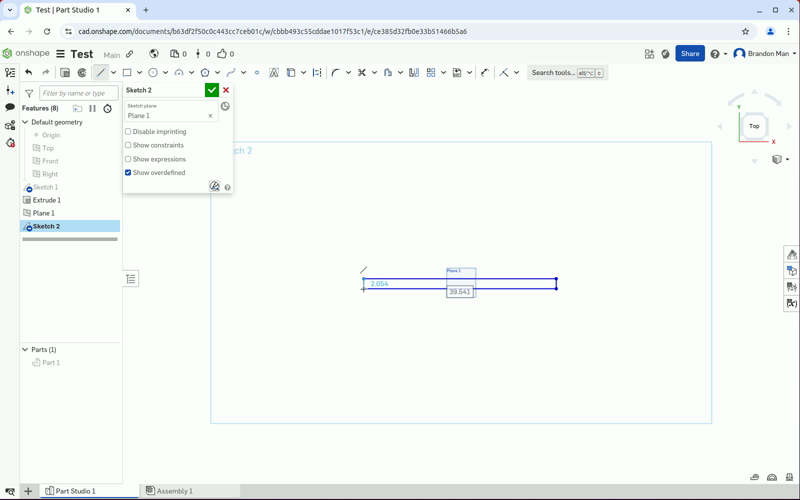
key(esc)
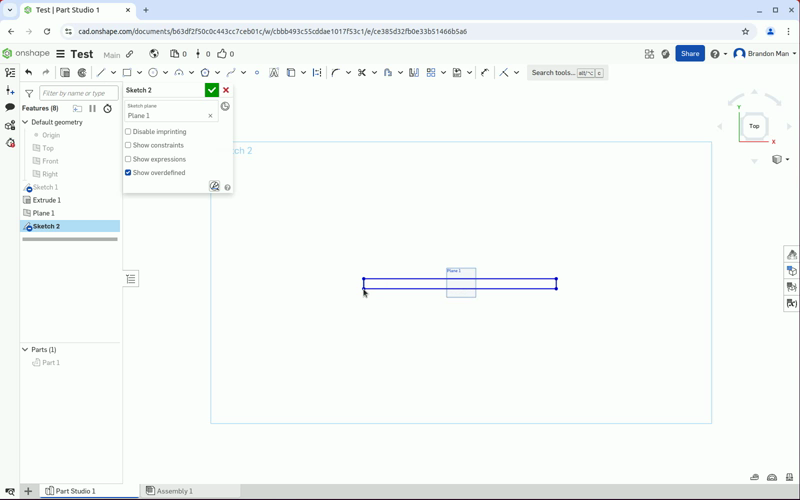
mouse_move(433, 282)
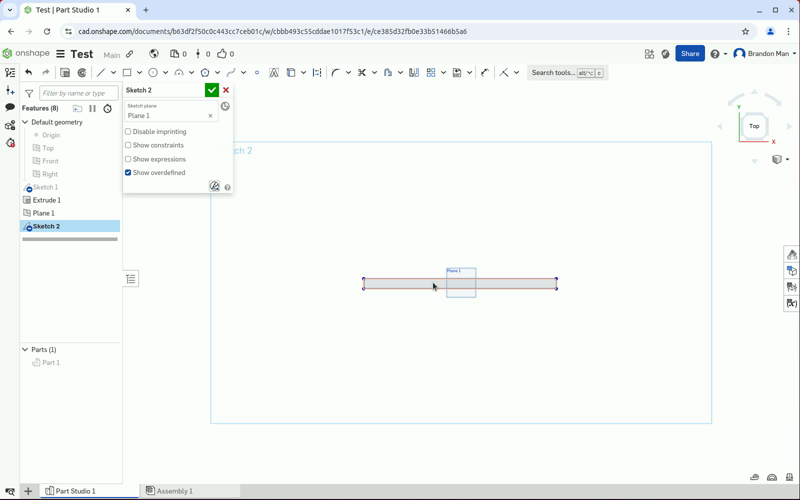
click(433, 282)
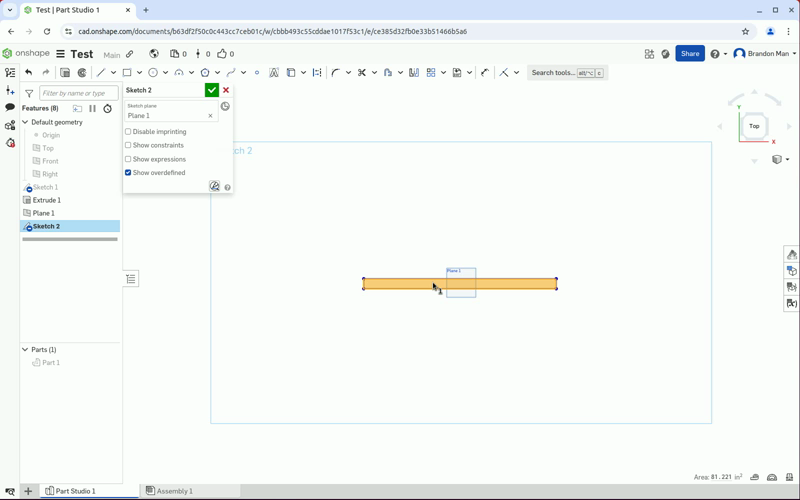
mouse_move(73, 352)
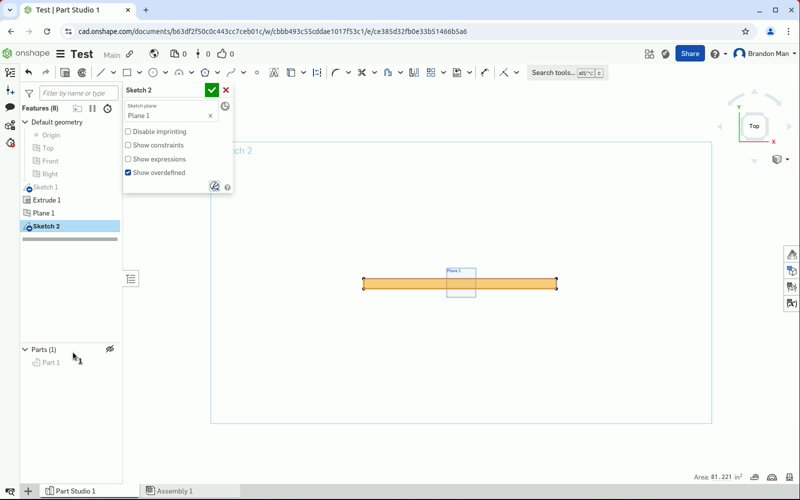
key(shift+y)
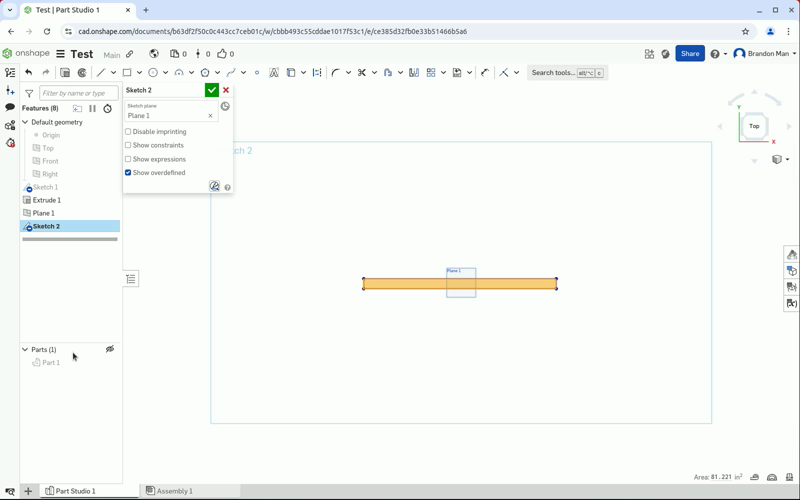
key(shift+e)
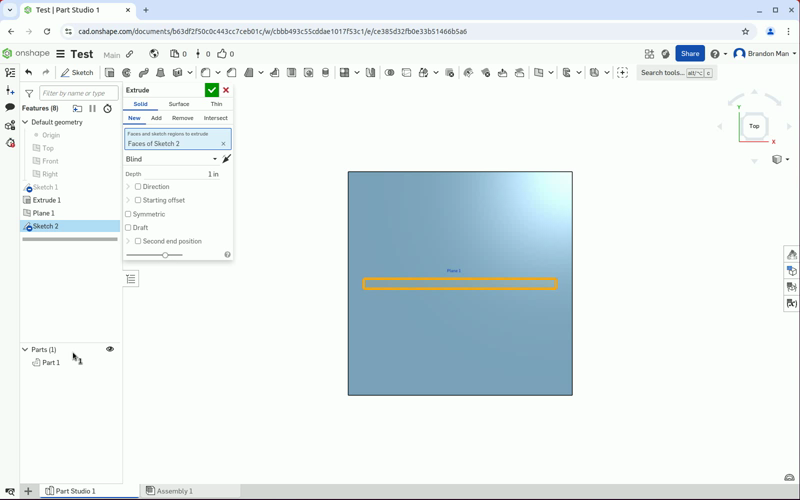
mouse_move(143, 106)
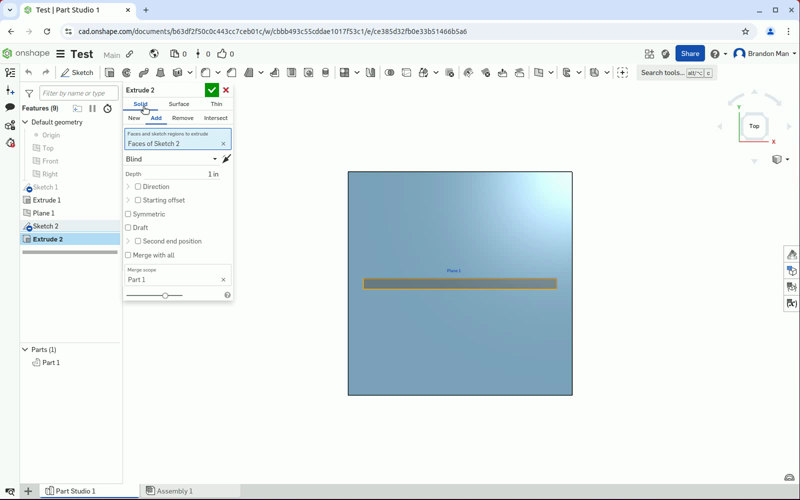
click(143, 106)
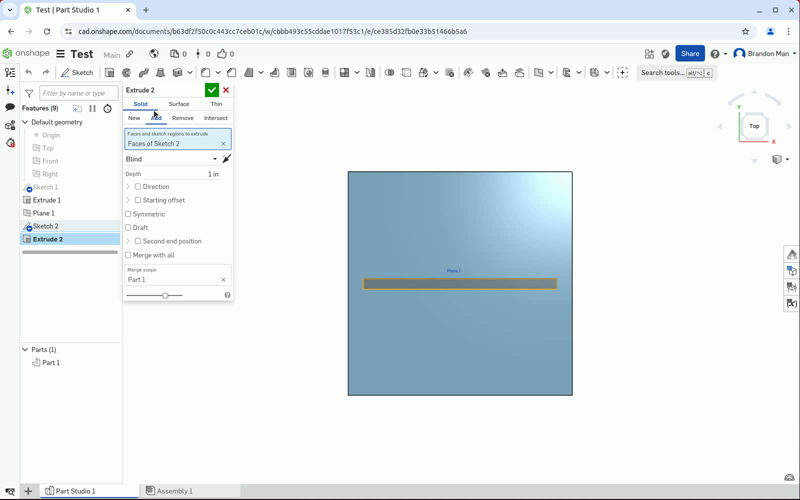
mouse_move(186, 120)
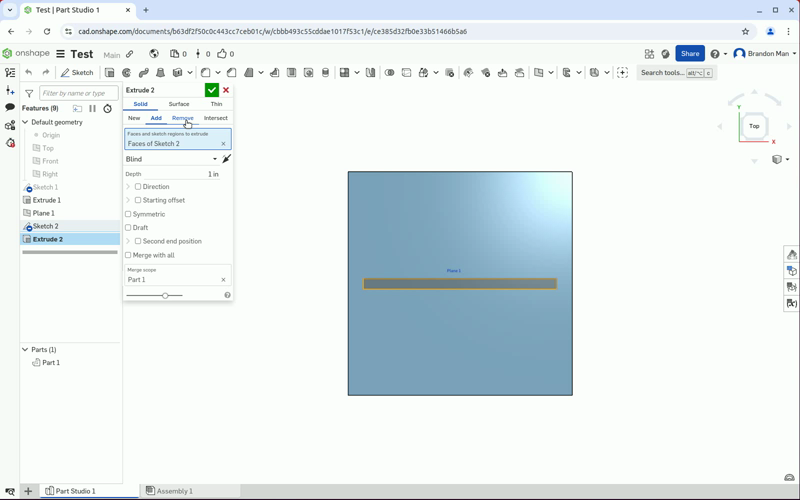
click(186, 120)
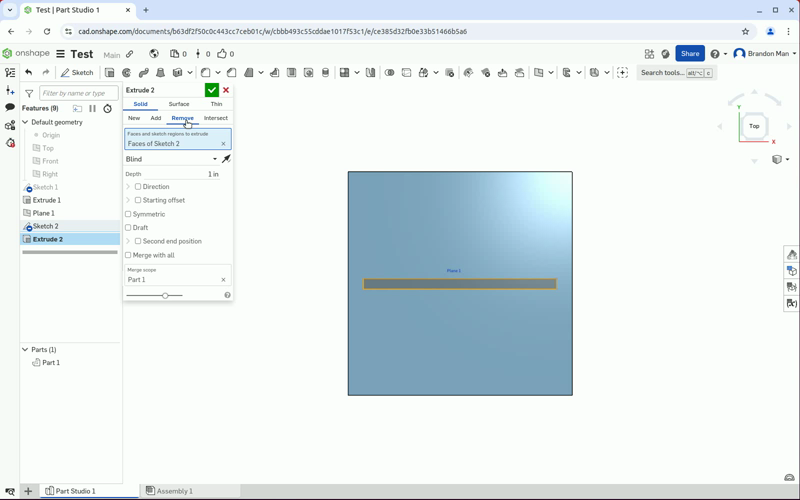
key(tab, 4)
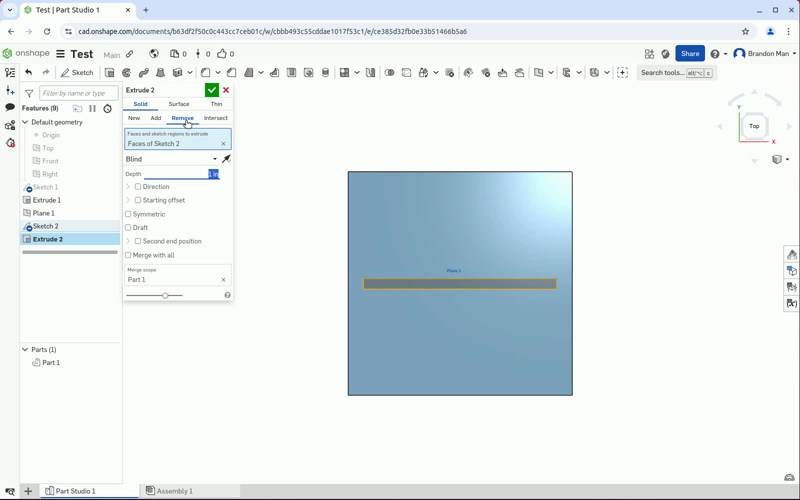
text(18.535)
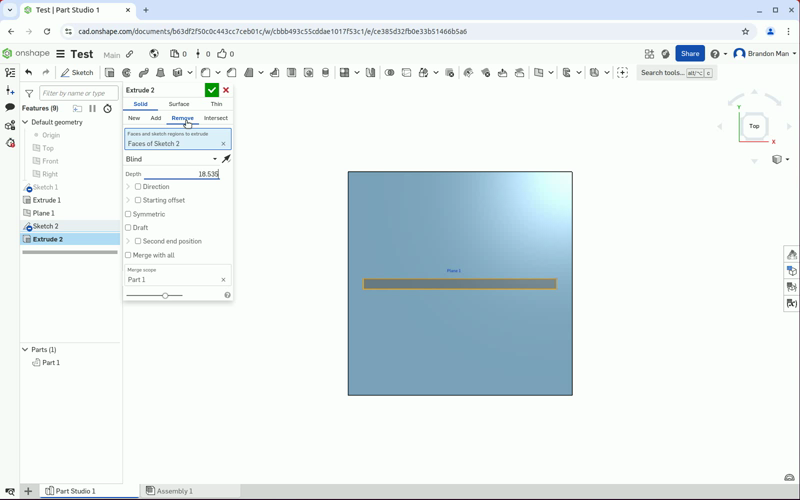
key(tab, 6)
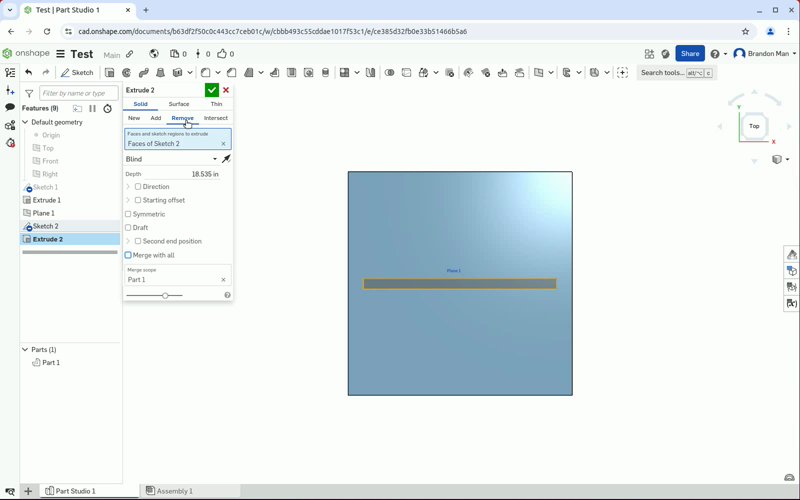
key(space)
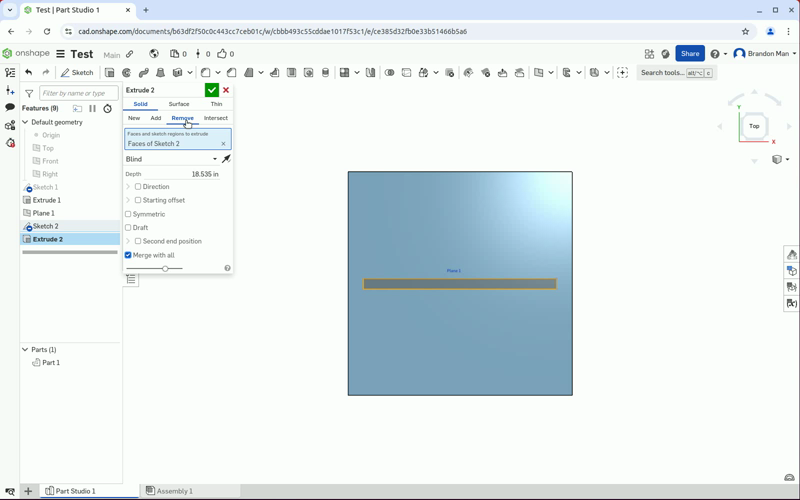
key(enter)
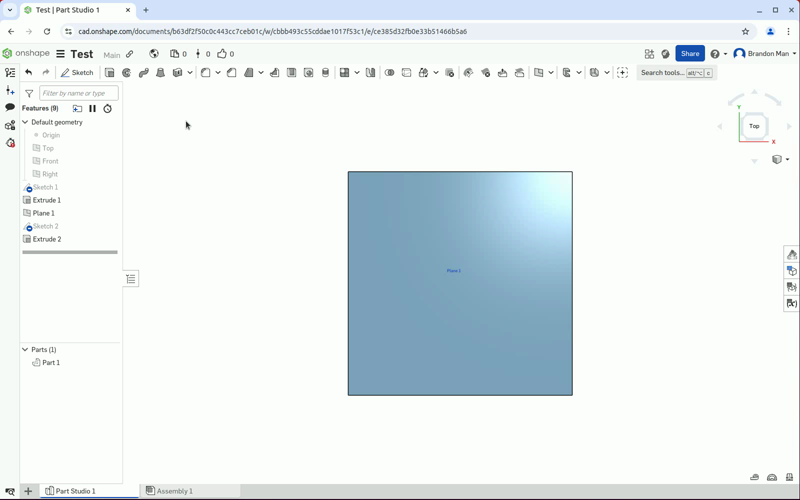
key(shift+h)
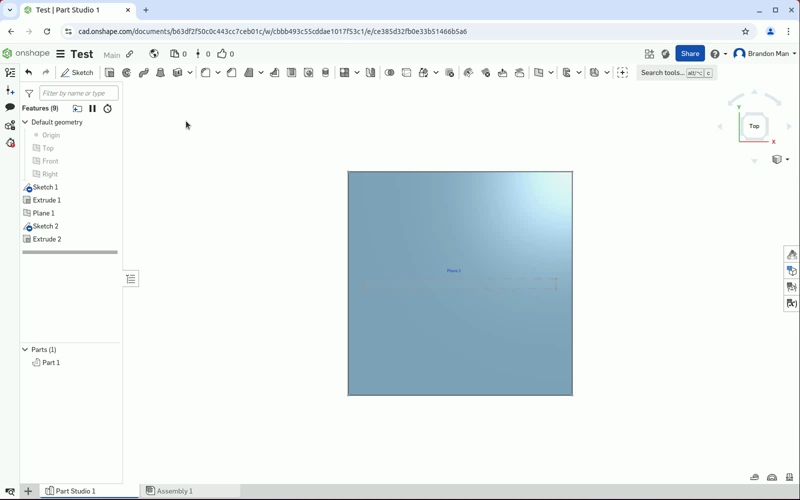
key(shift+h)
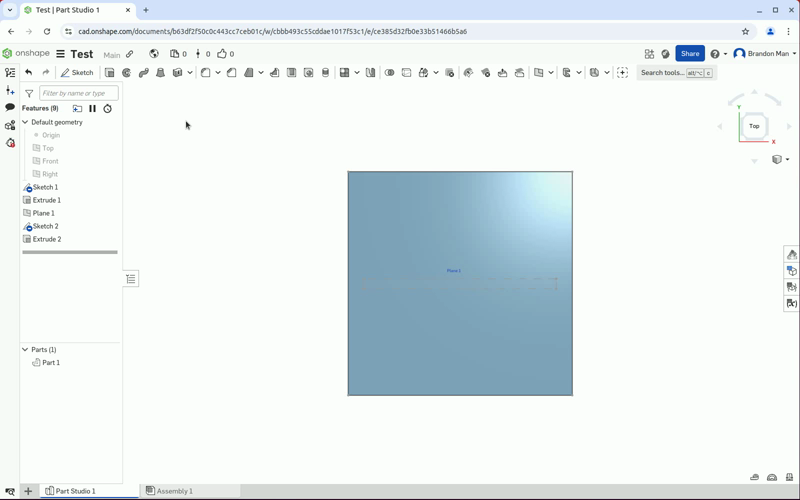
key(shift+7)
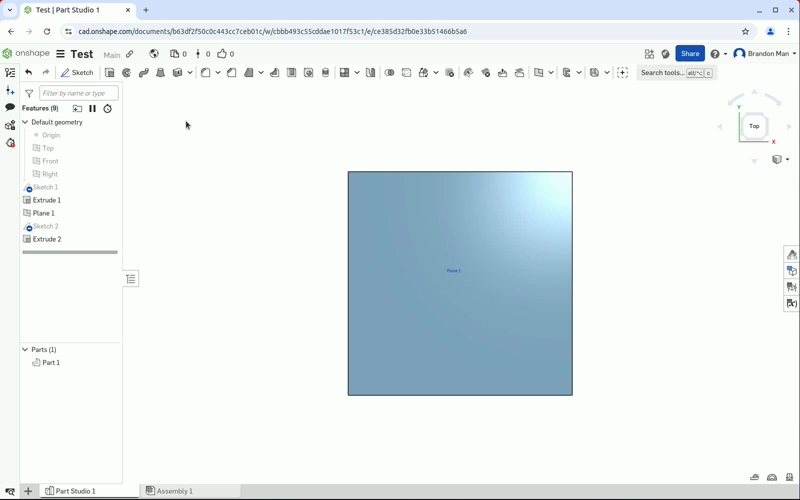
key(up, 3)
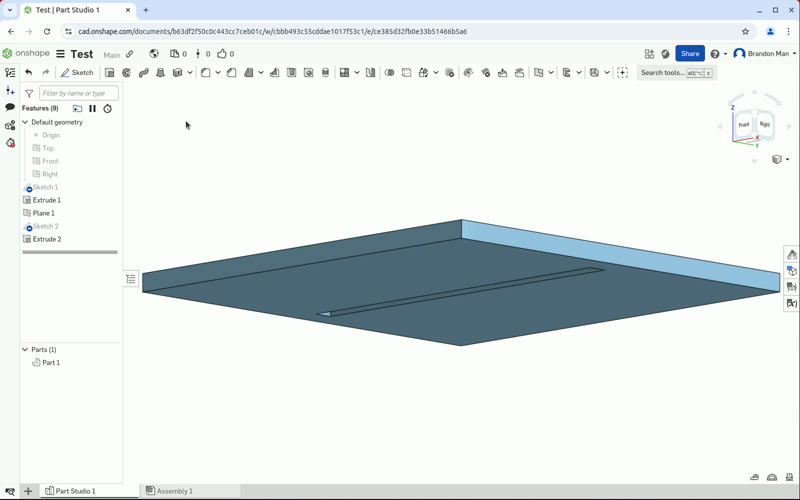
key(left, 3)
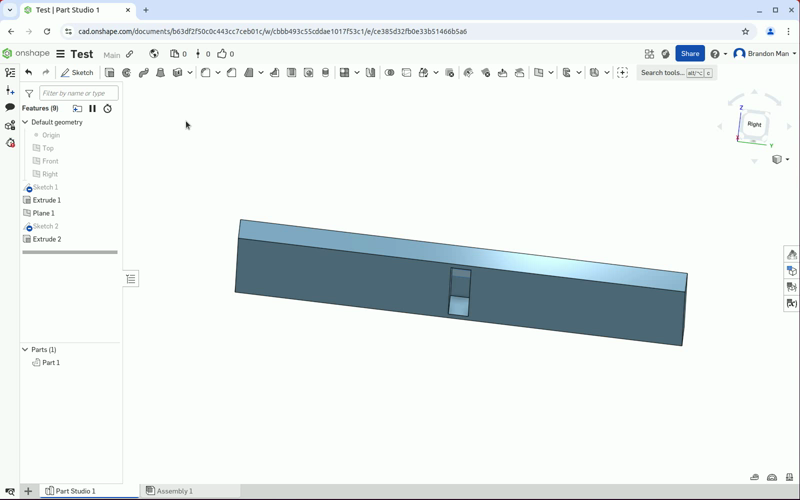
key(right, 3)
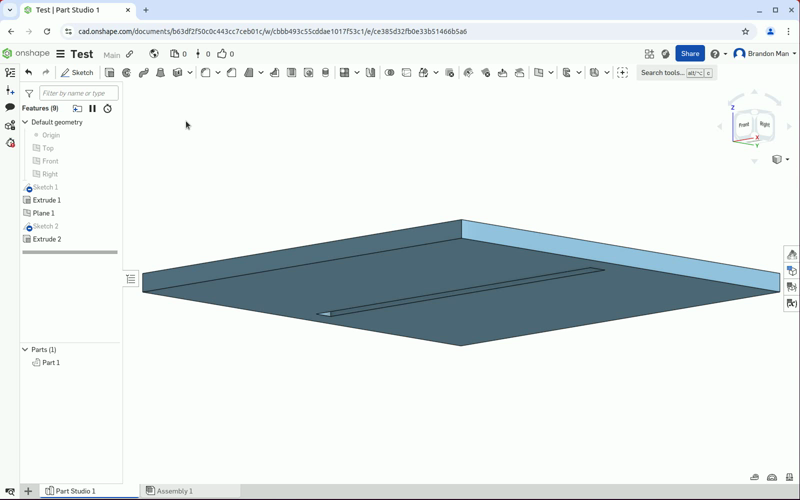
key(down, 3)
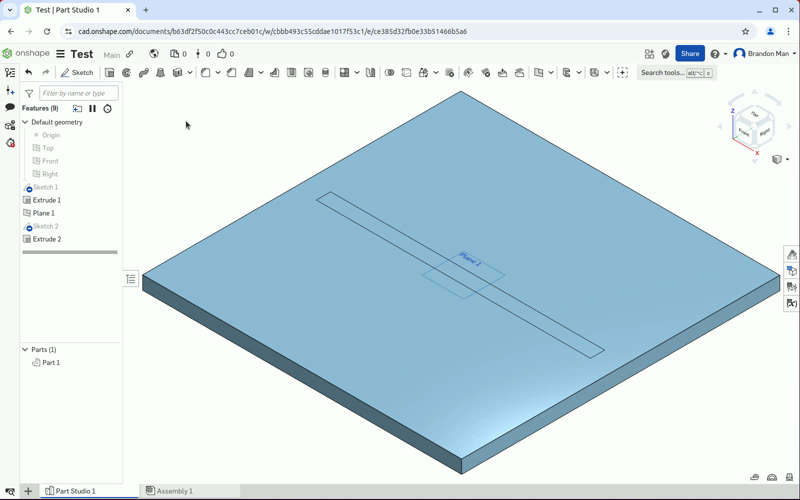
mouse_move(73, 189)
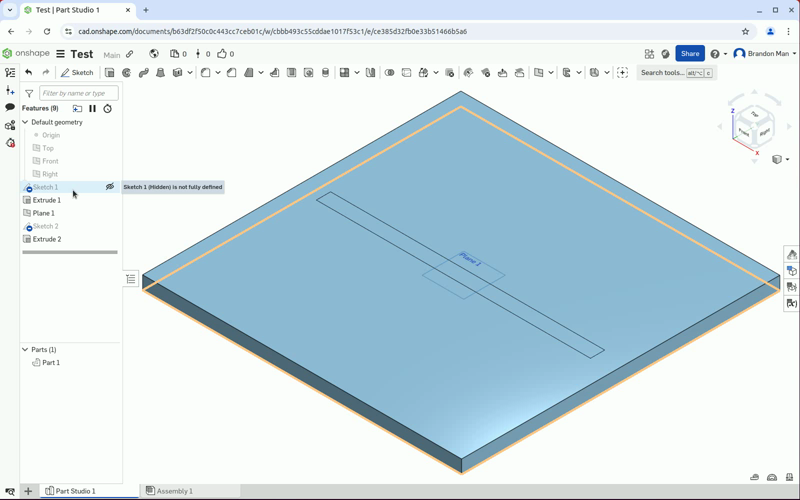
click(73, 189)